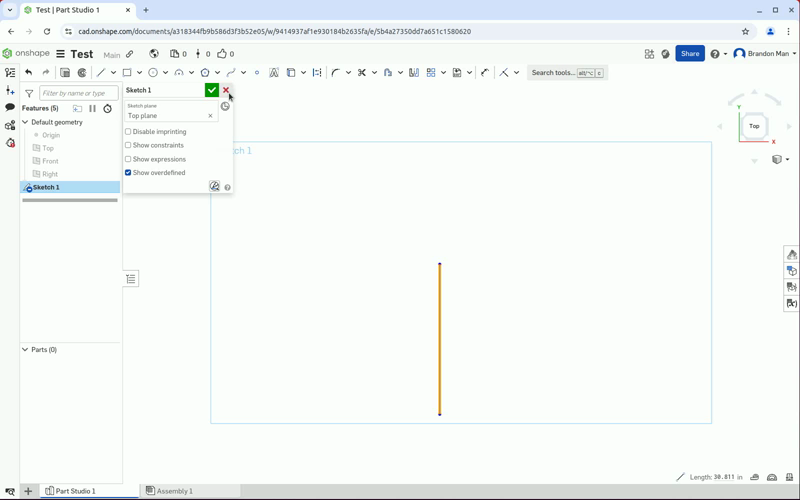
key(shift+h)
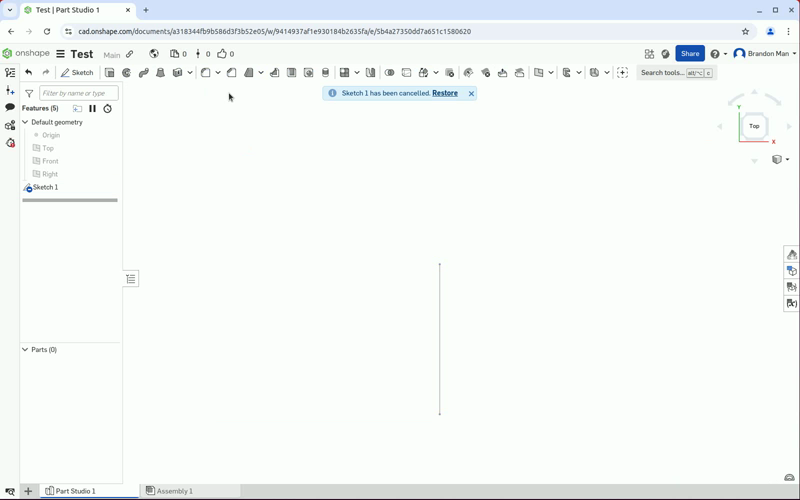
key(shift+s)
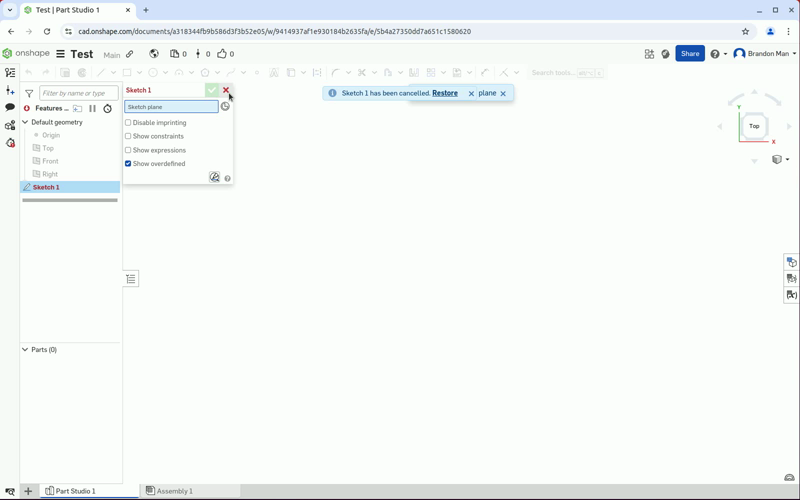
mouse_move(73, 150)
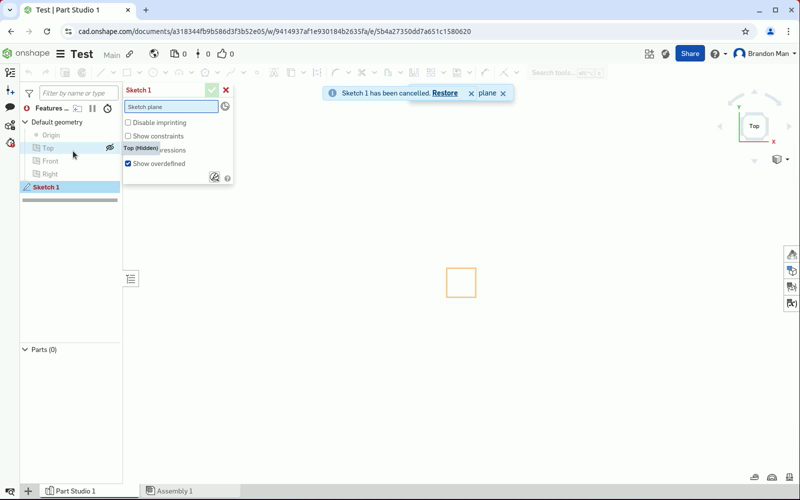
click(73, 150)
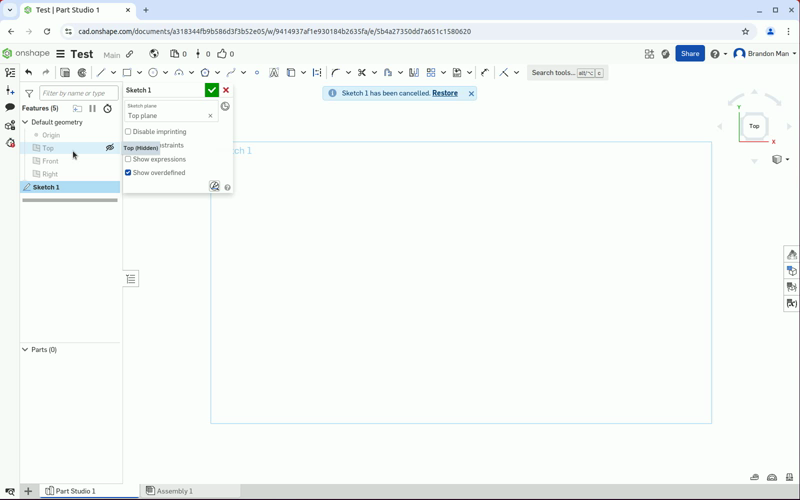
mouse_move(73, 352)
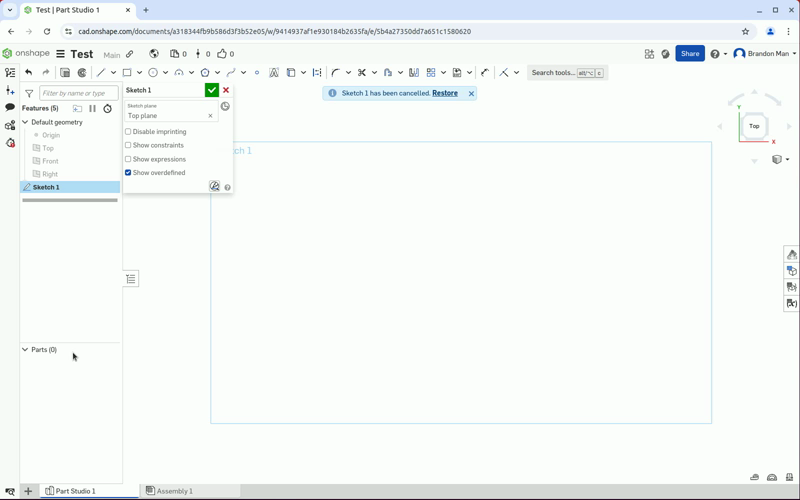
key(y)
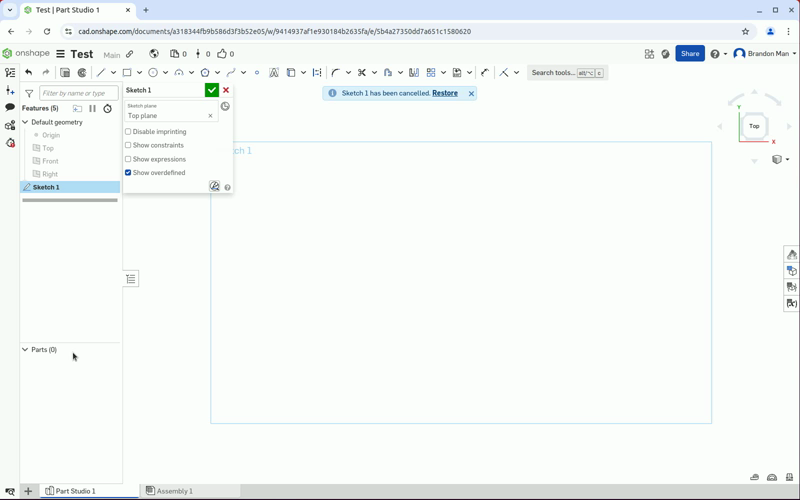
key(l)
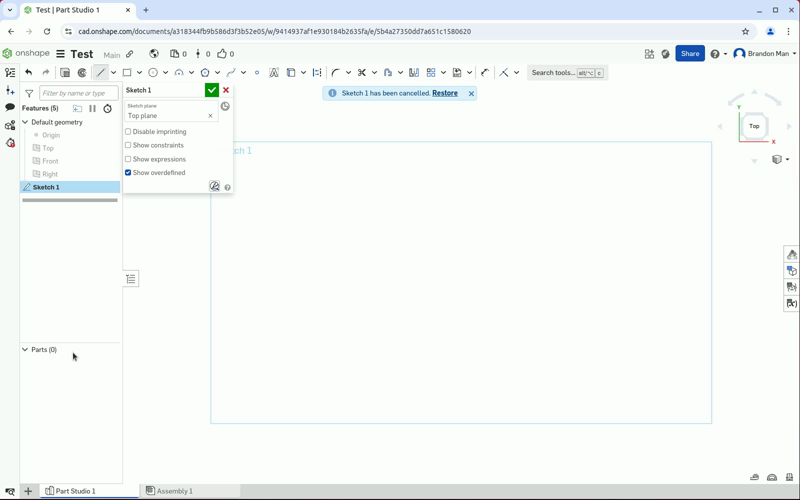
key_down(shift)
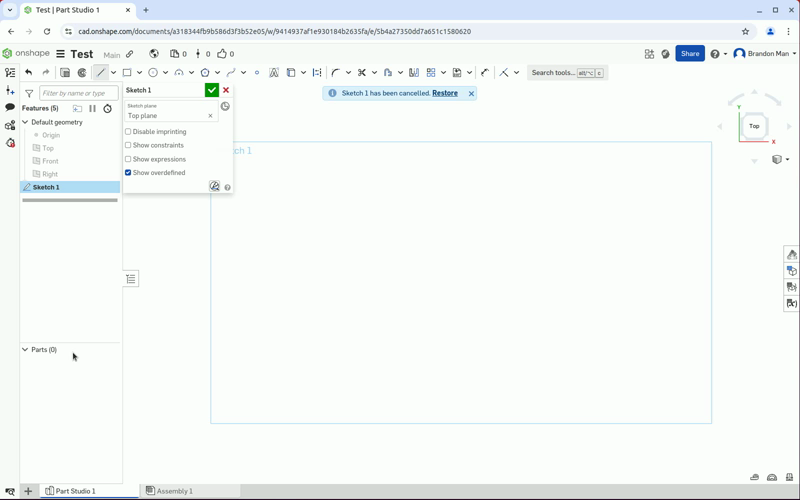
mouse_move(418, 325)
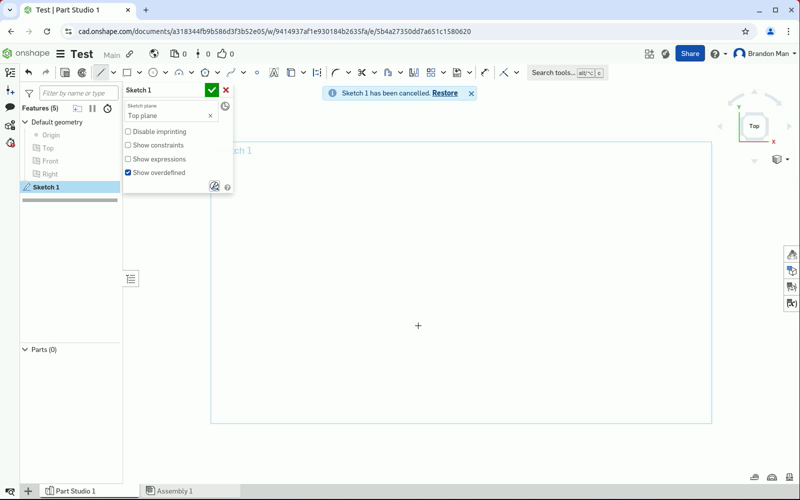
click(418, 325)
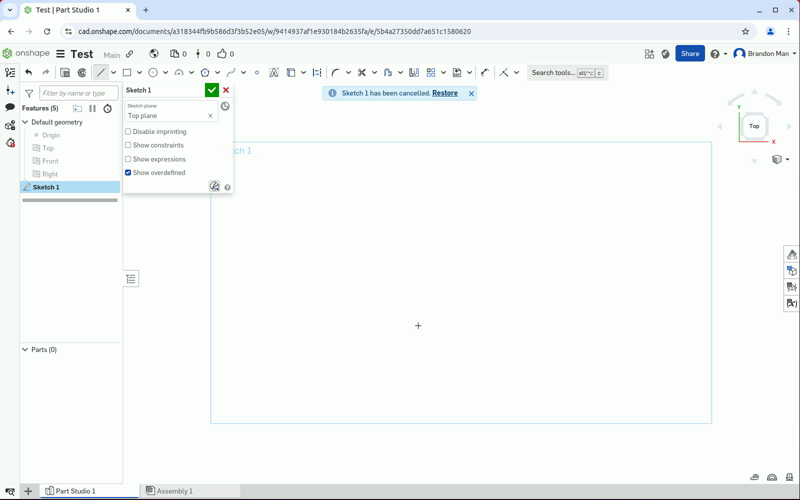
key_up(shift)
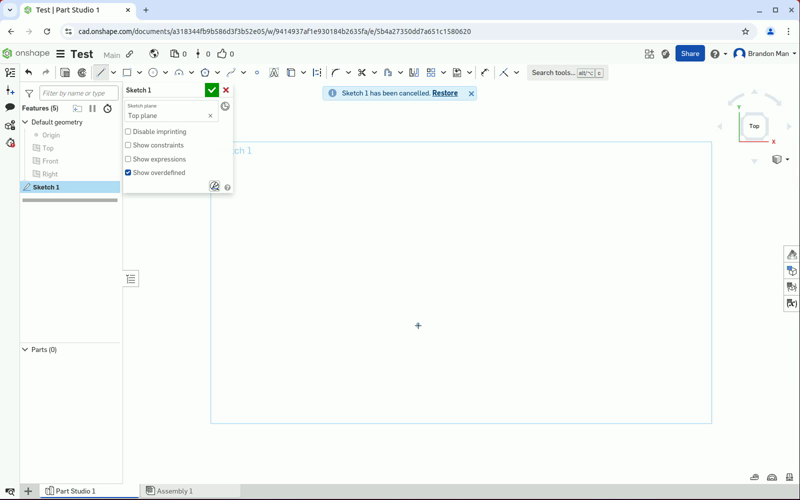
key_down(shift)
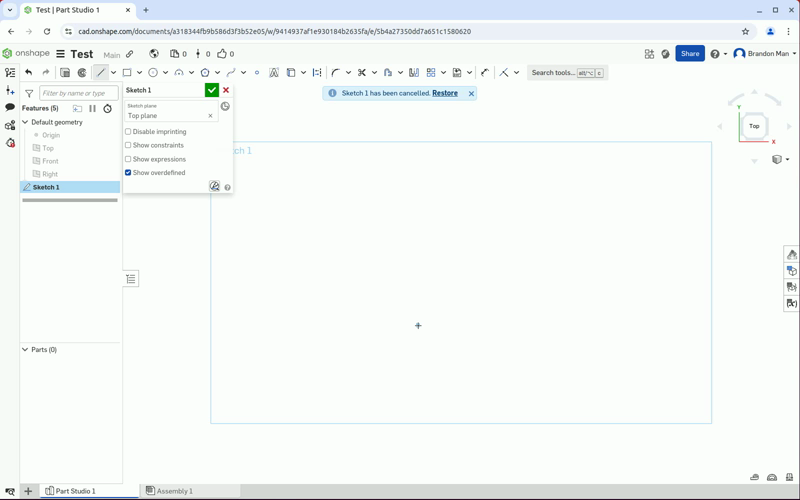
mouse_move(503, 325)
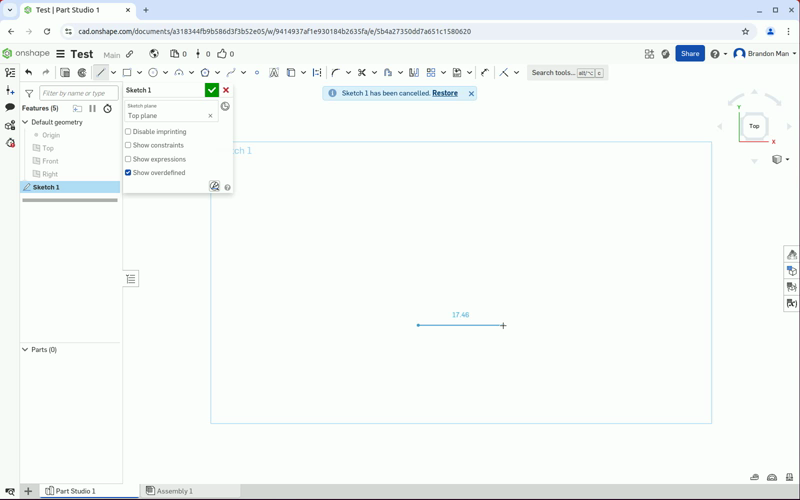
click(503, 325)
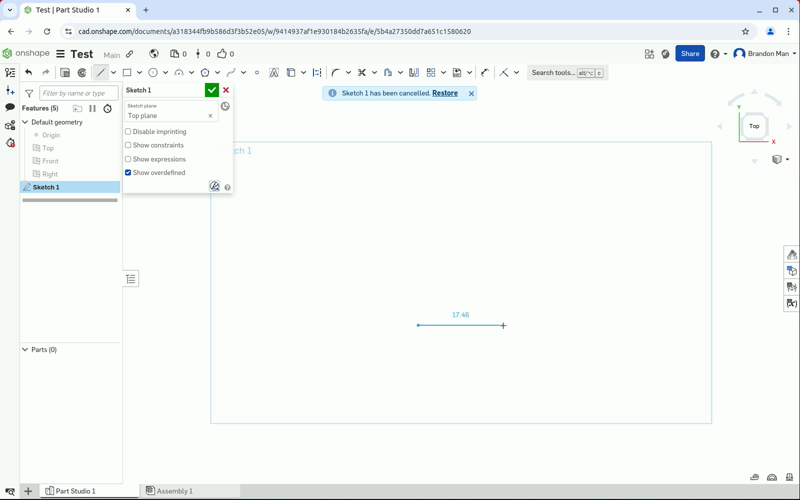
key_up(shift)
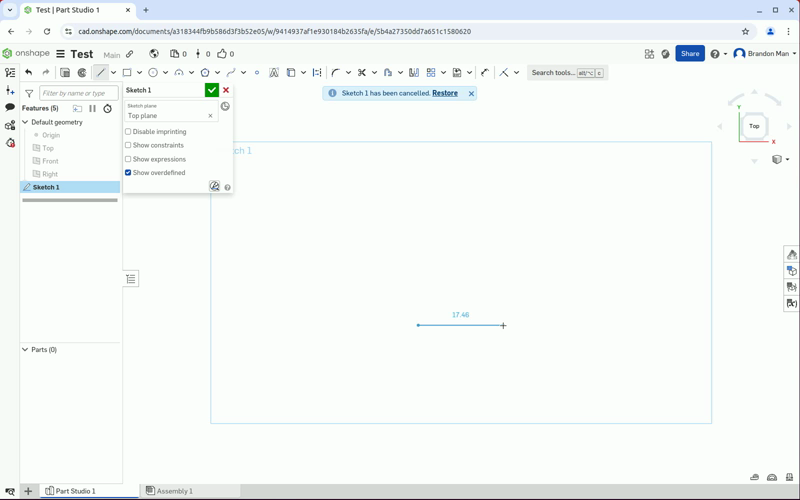
key_down(shift)
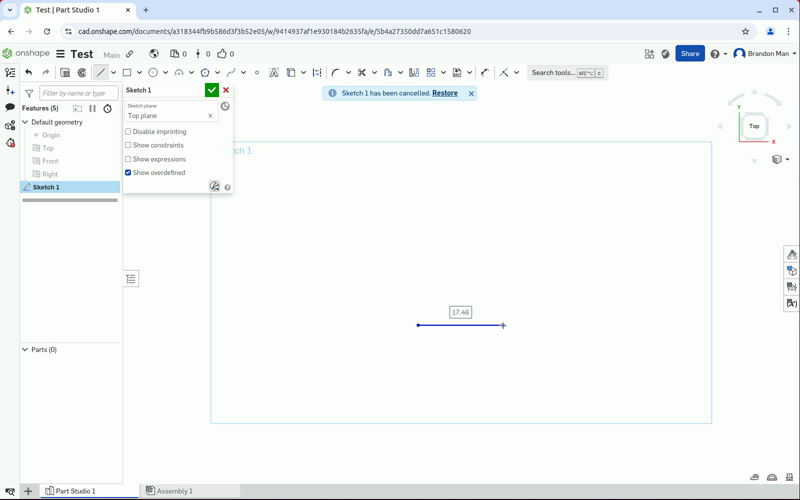
mouse_move(503, 240)
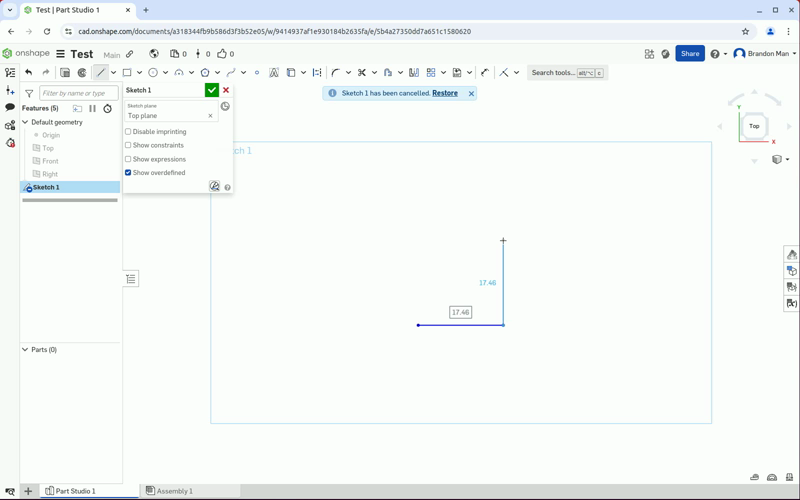
click(503, 240)
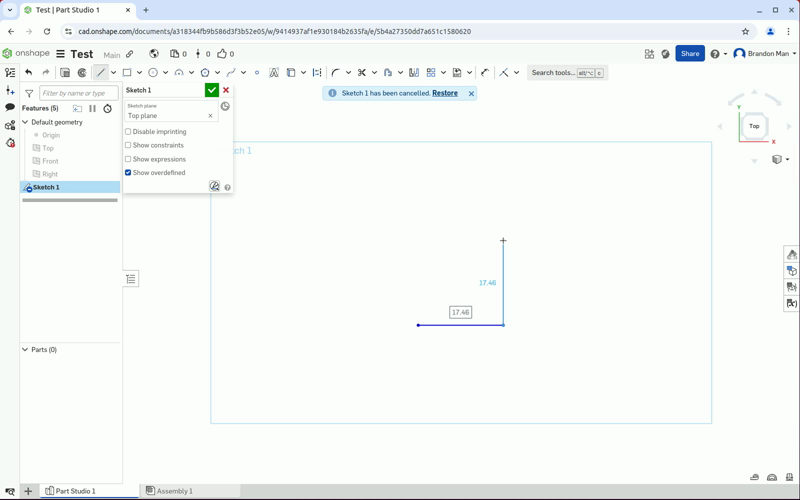
key_up(shift)
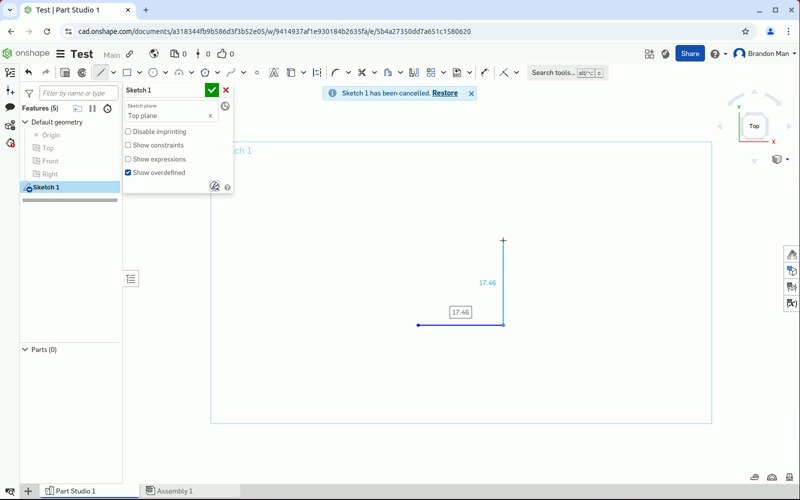
key_down(shift)
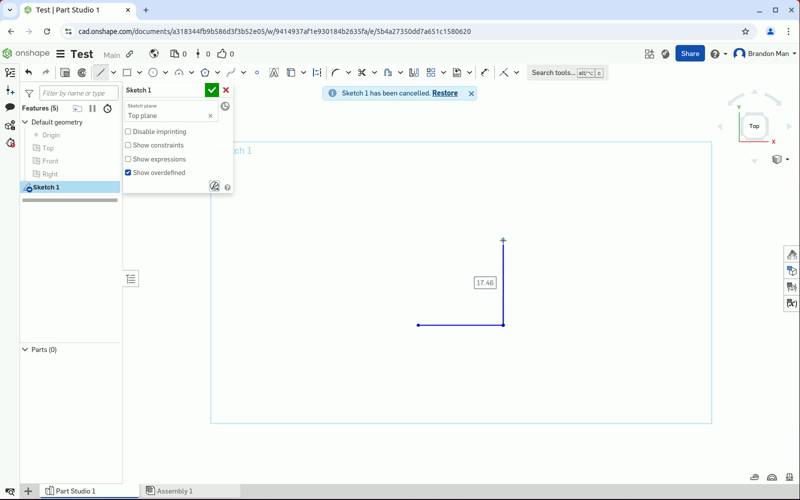
mouse_move(418, 240)
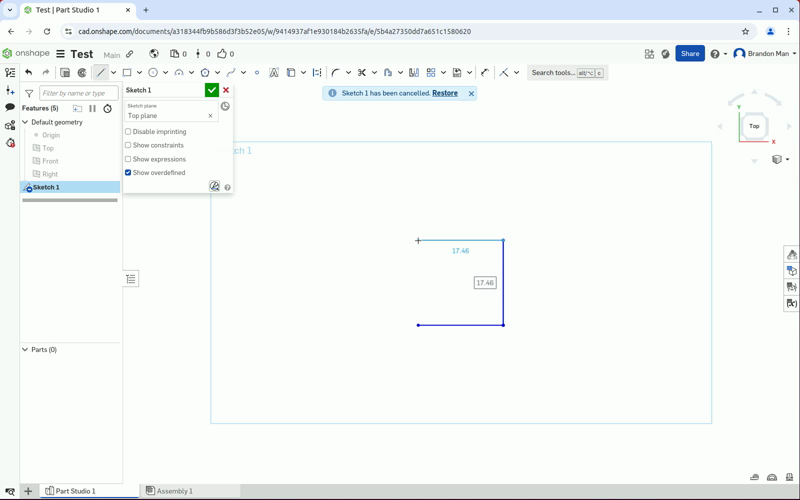
click(418, 240)
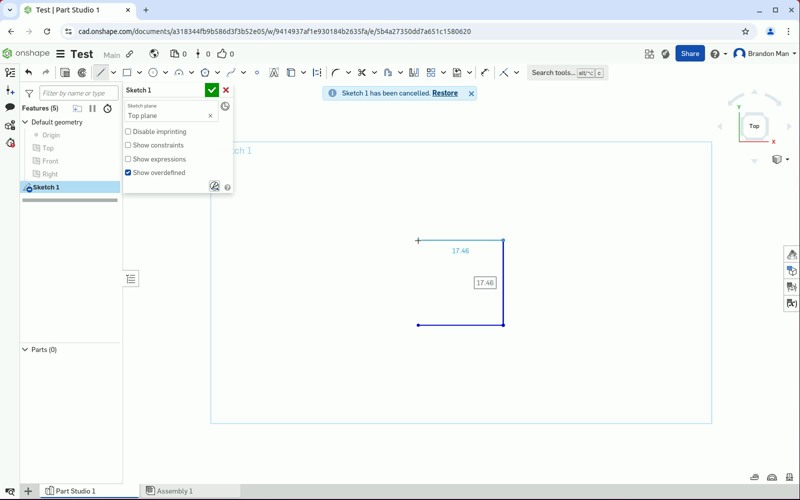
key_up(shift)
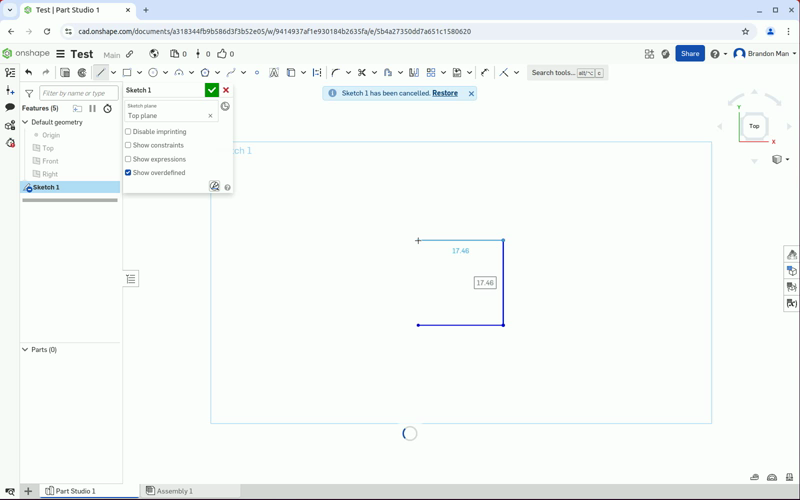
key_down(shift)
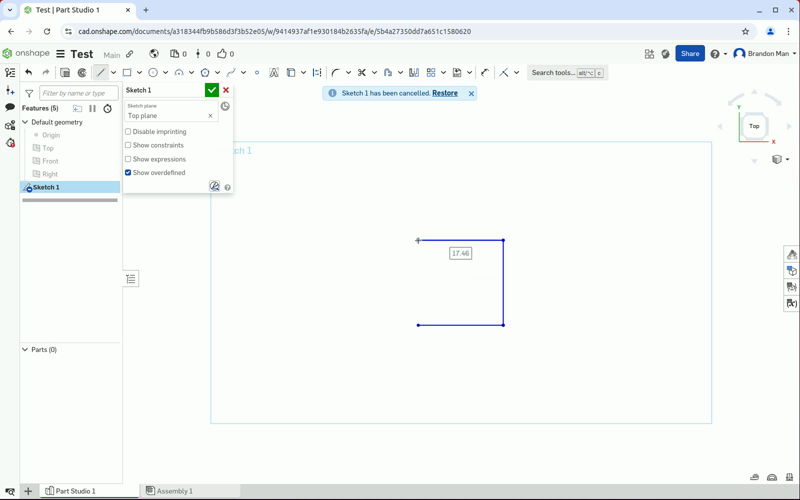
mouse_move(418, 325)
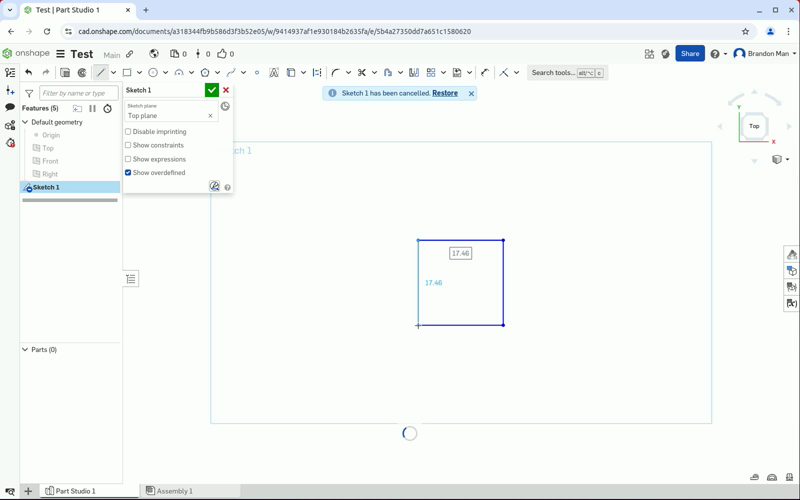
key_up(shift)
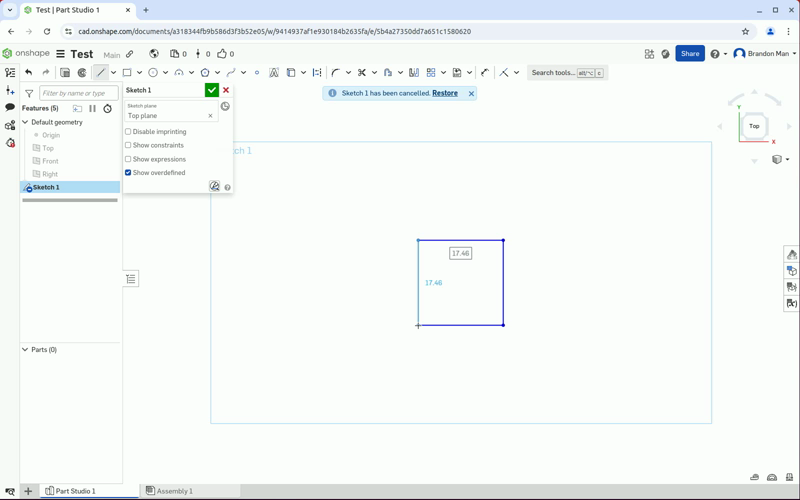
click(418, 325)
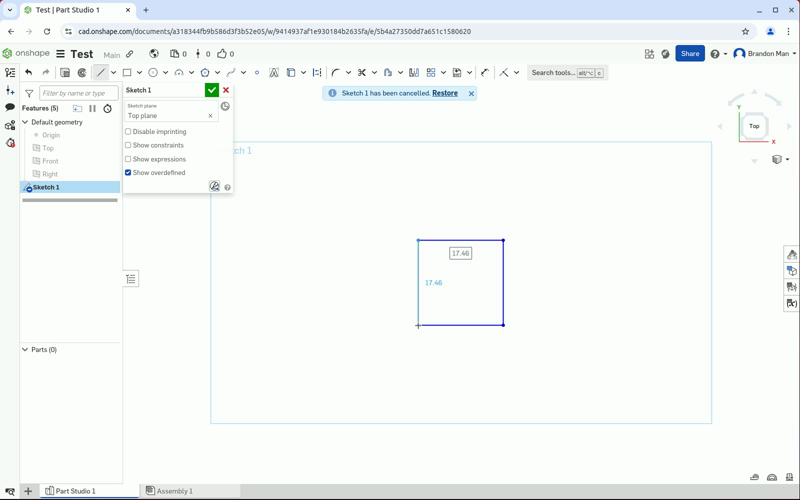
key(esc)
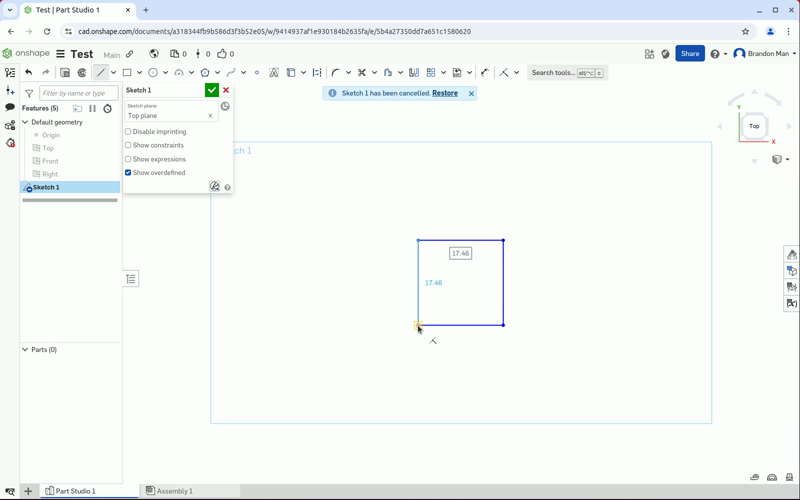
mouse_move(461, 269)
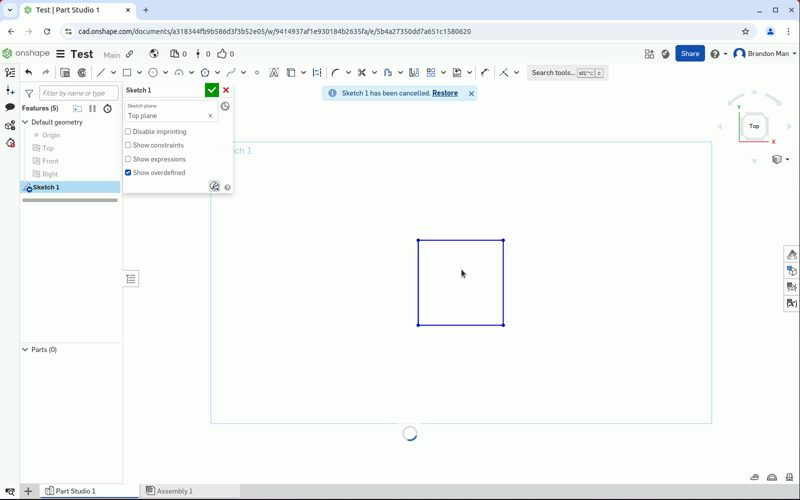
click(461, 269)
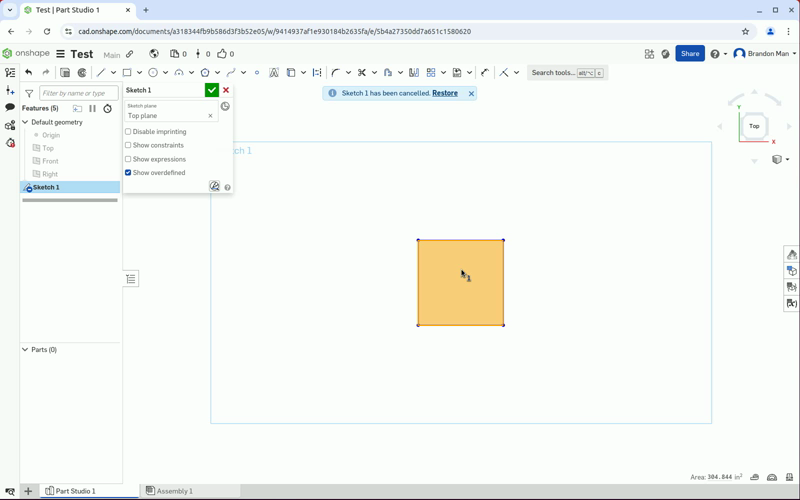
mouse_move(73, 352)
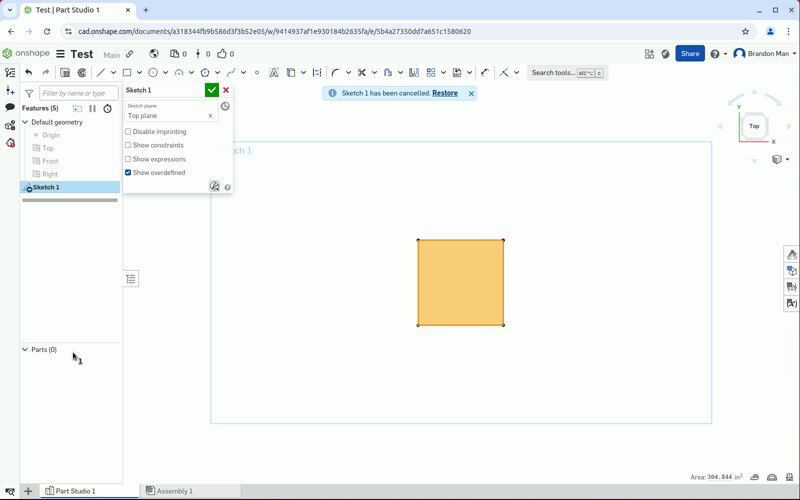
key(shift+y)
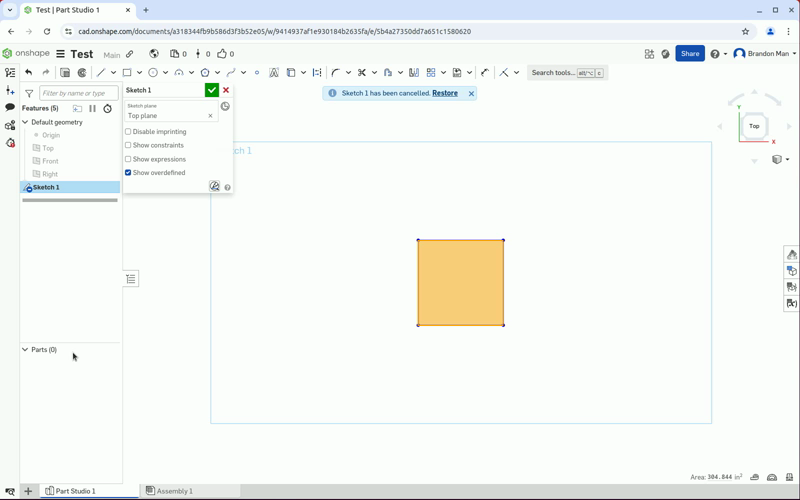
key(shift+e)
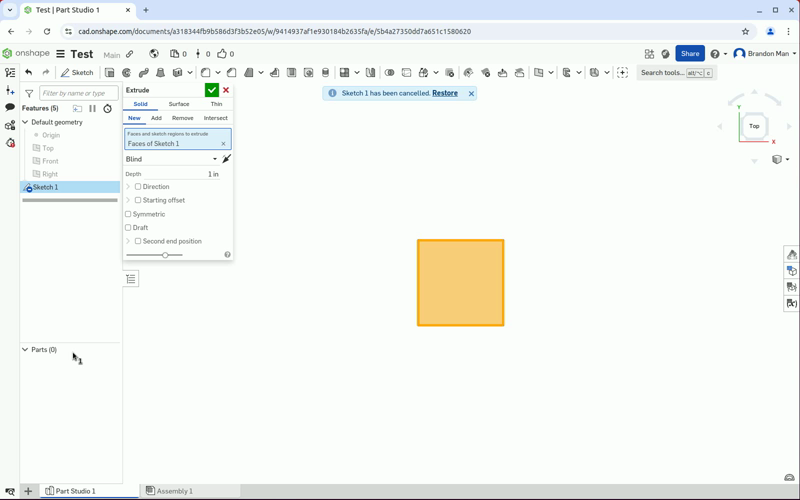
mouse_move(143, 106)
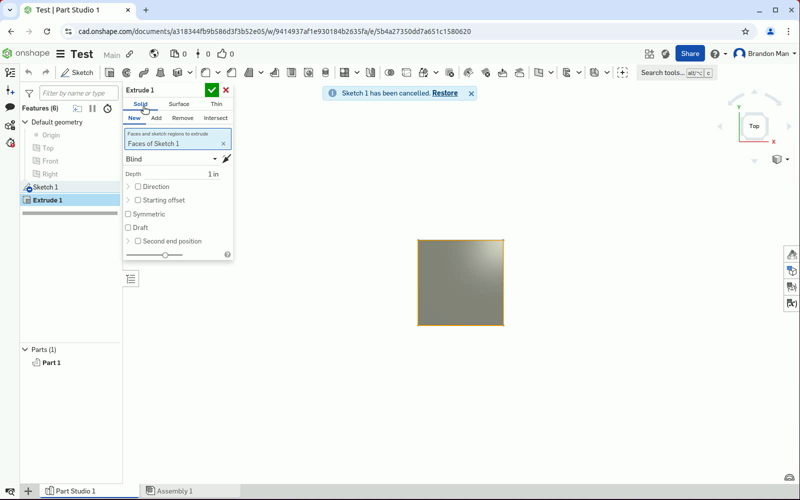
click(143, 106)
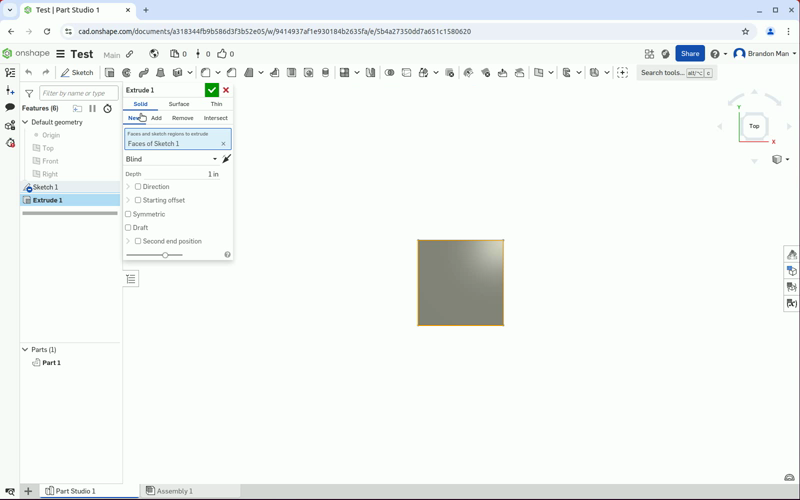
mouse_move(137, 120)
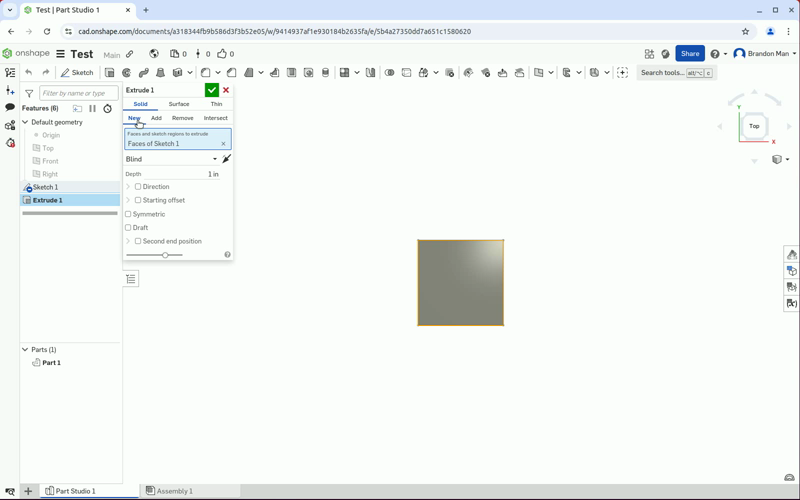
click(137, 120)
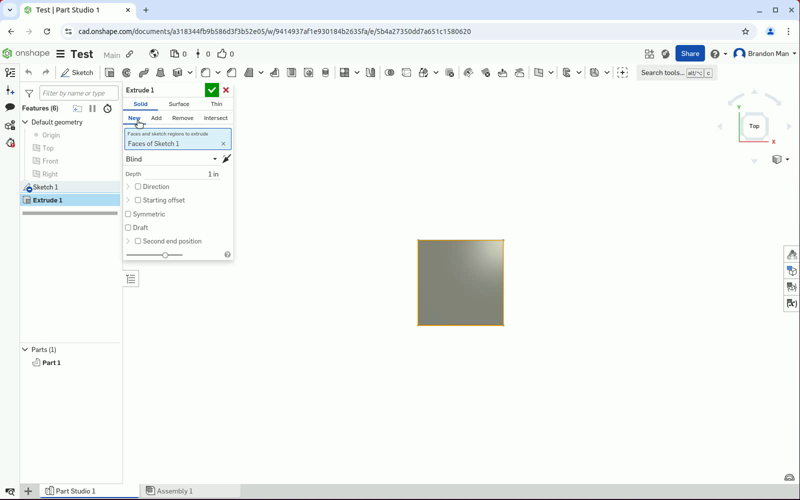
key(tab, 4)
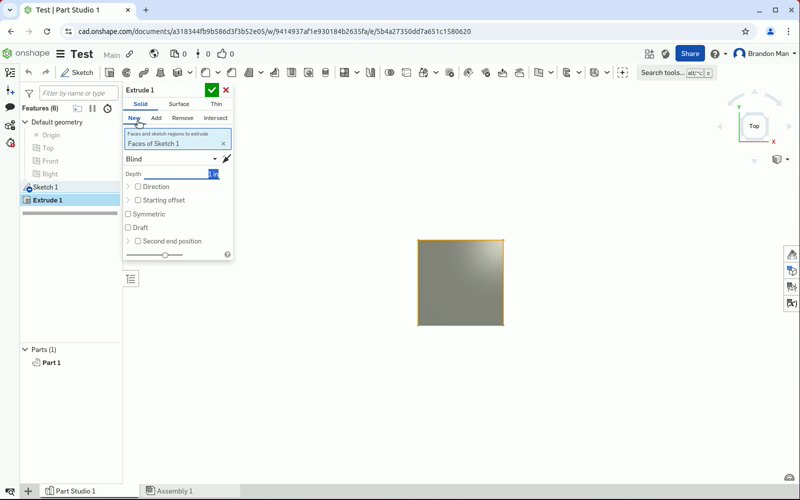
text(23.108)
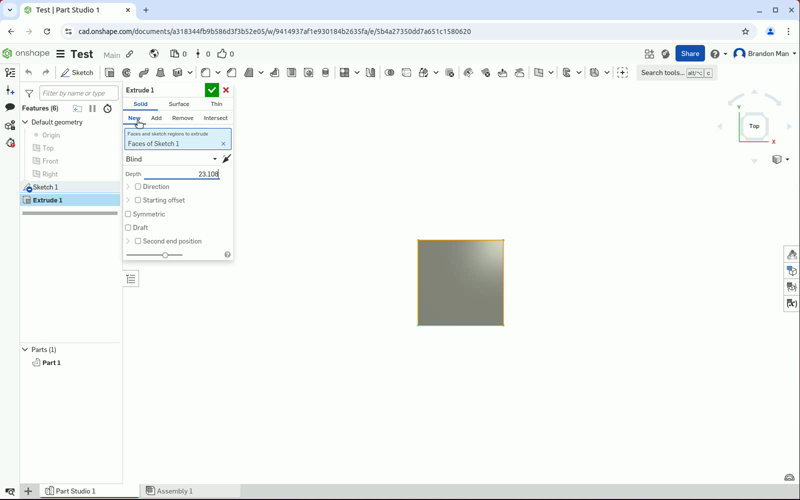
key(enter)
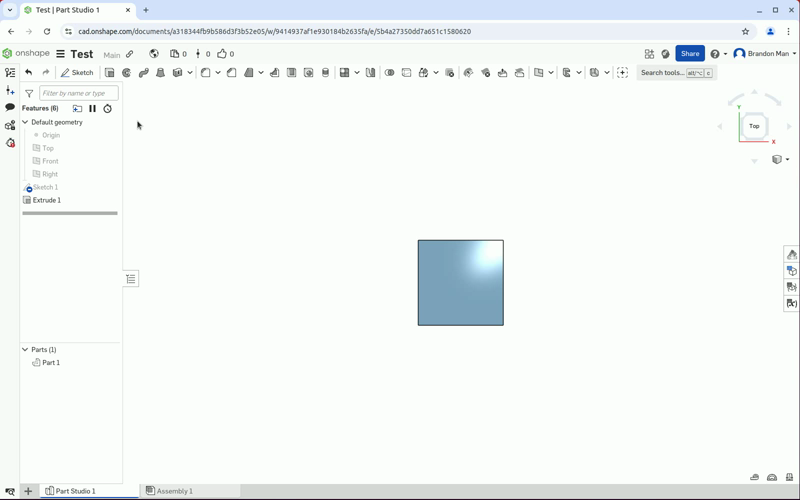
key(shift+h)
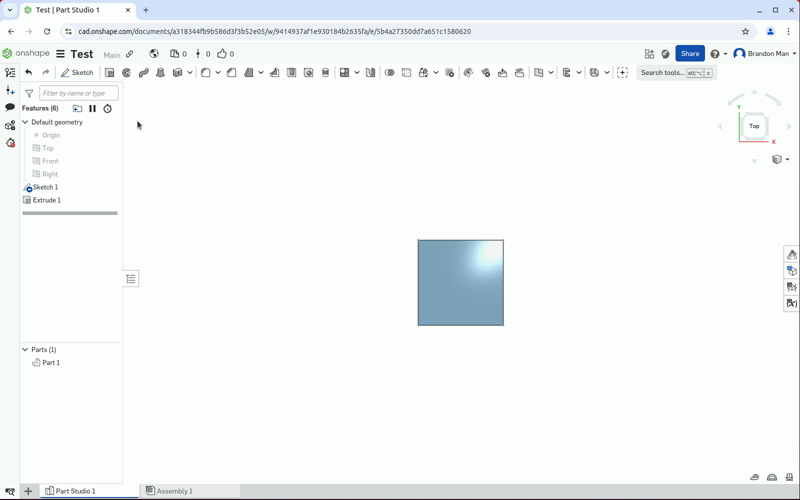
key(shift+h)
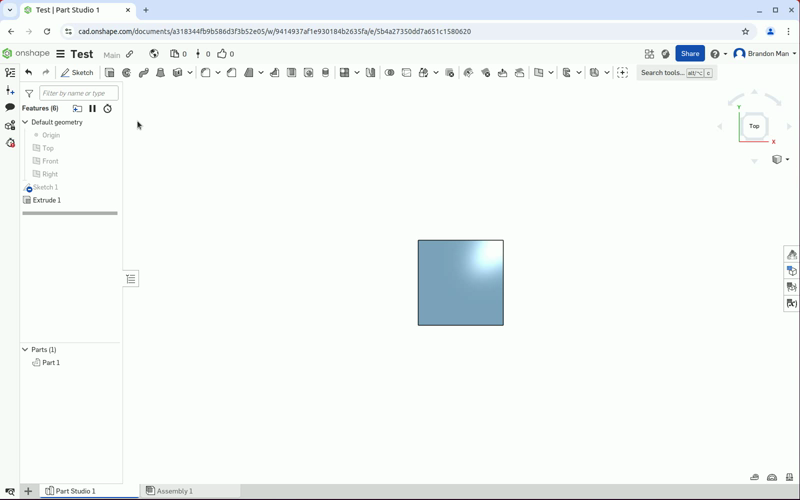
mouse_move(73, 189)
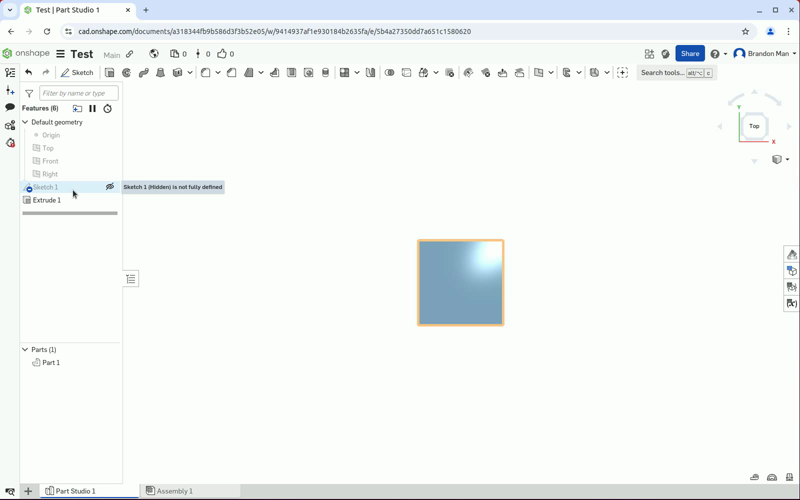
click(73, 189)
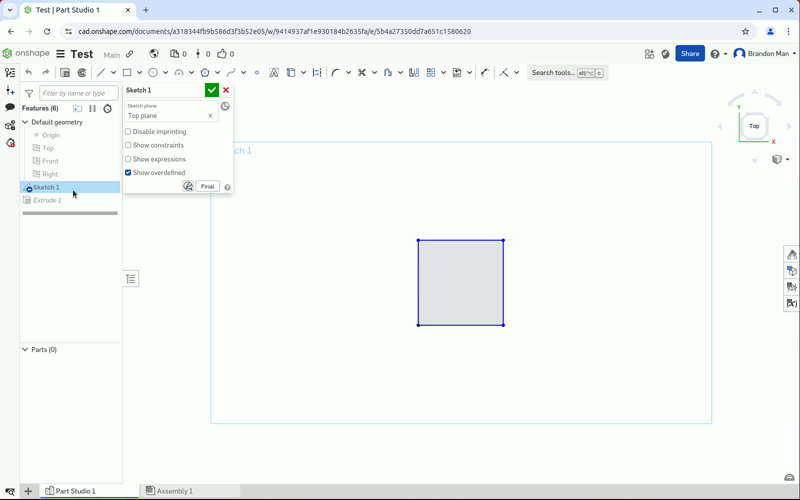
mouse_move(229, 92)
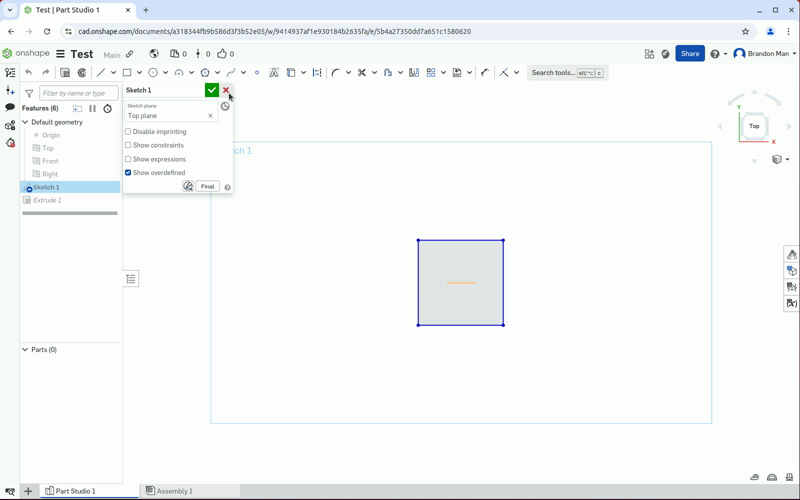
click(229, 92)
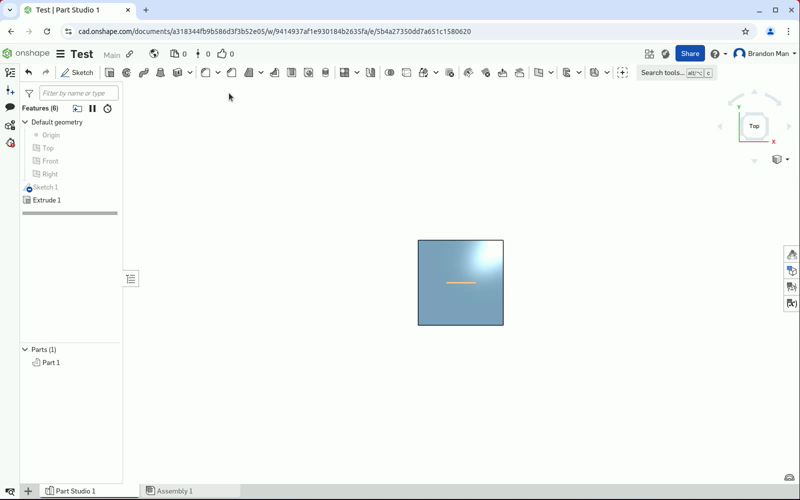
mouse_move(541, 75)
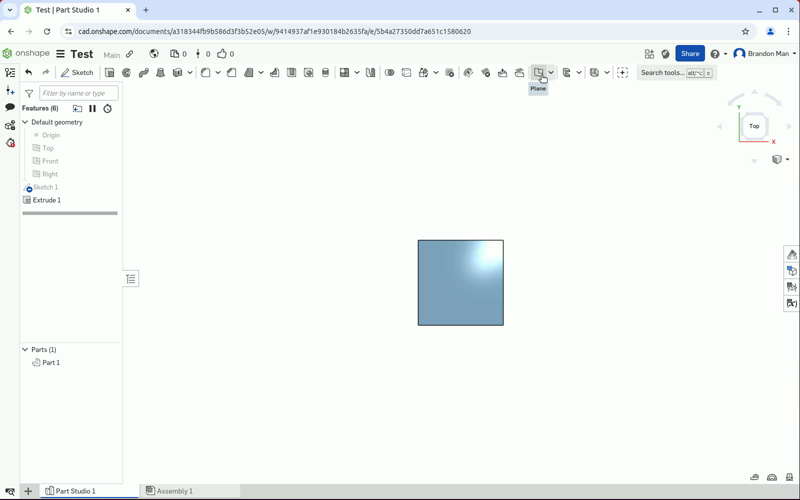
click(541, 75)
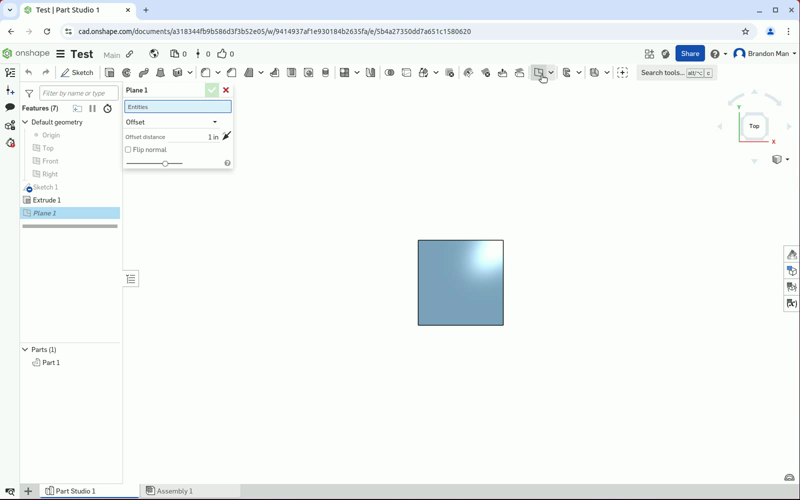
mouse_move(73, 150)
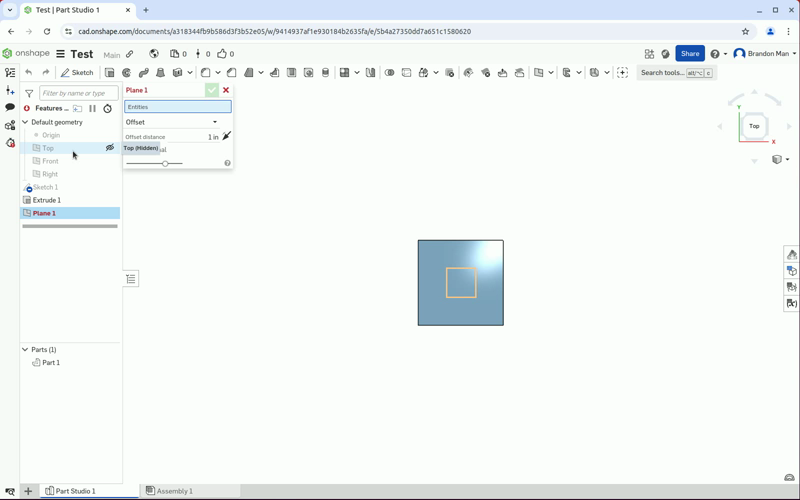
click(73, 150)
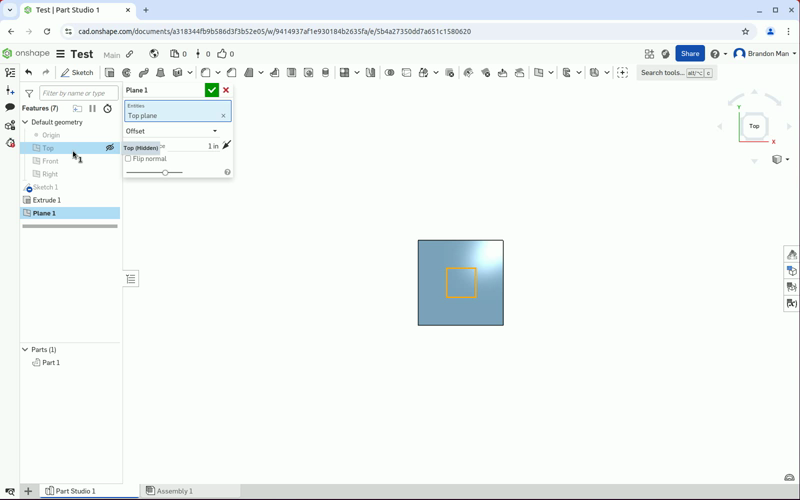
key(tab, 2)
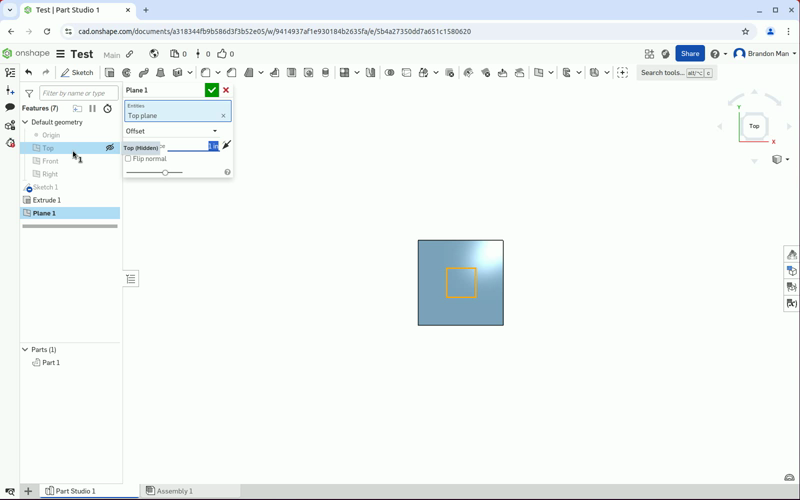
text(23.108)
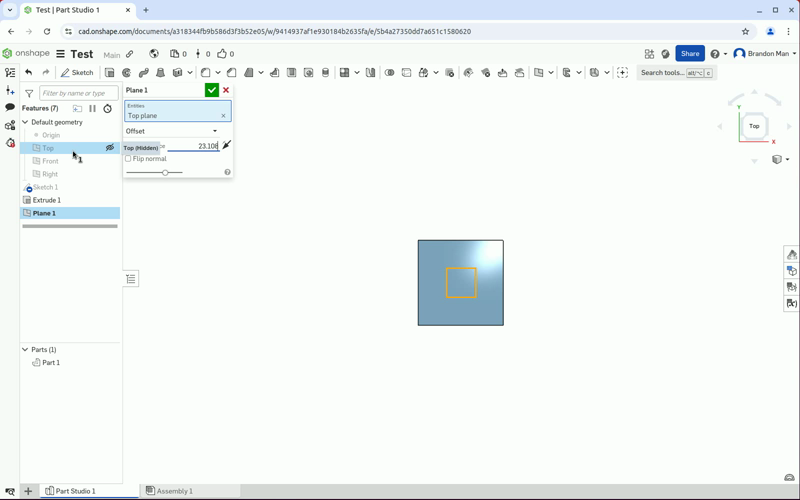
key(enter, 2)
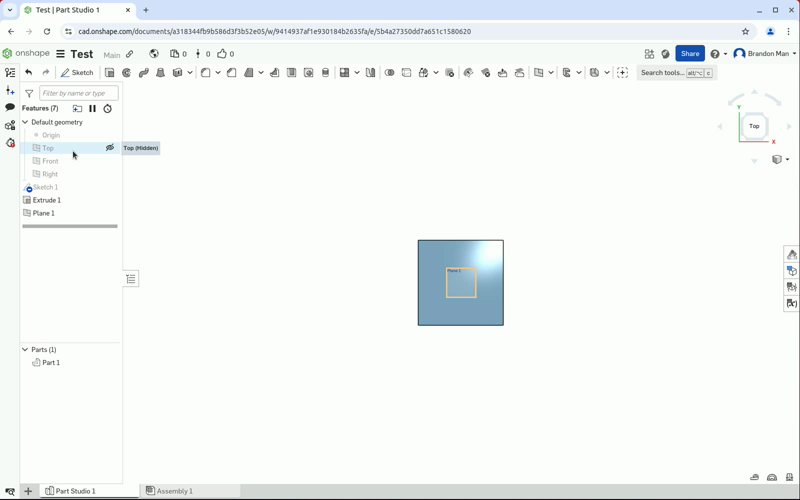
key(shift+s)
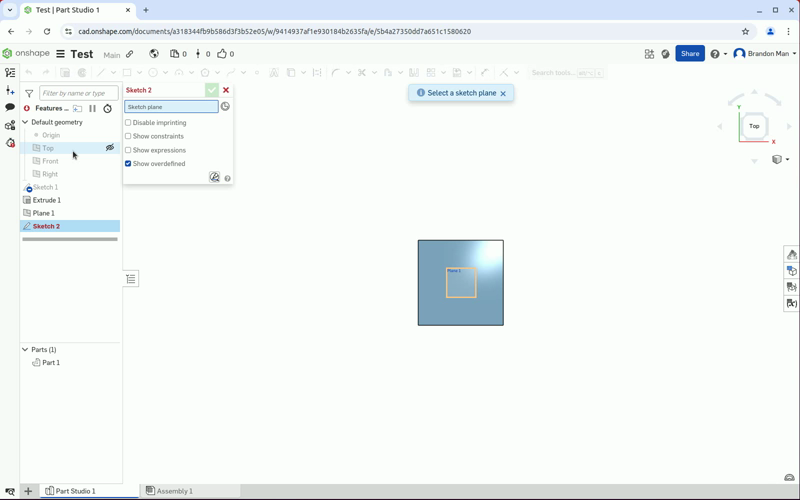
mouse_move(73, 215)
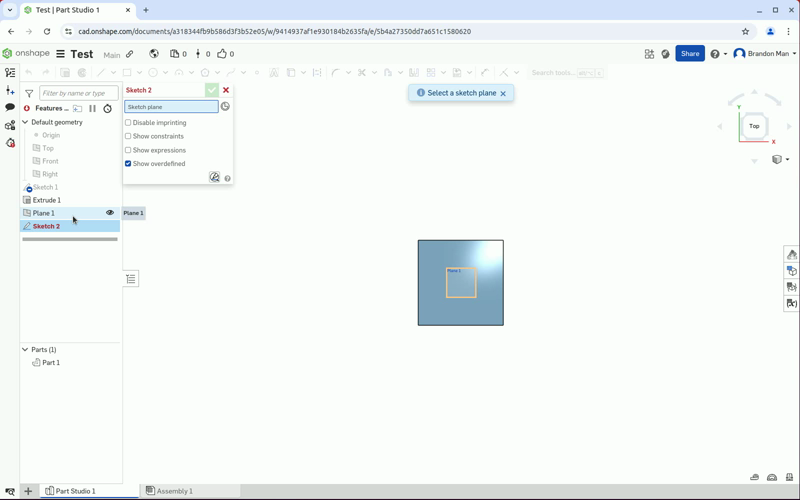
click(73, 215)
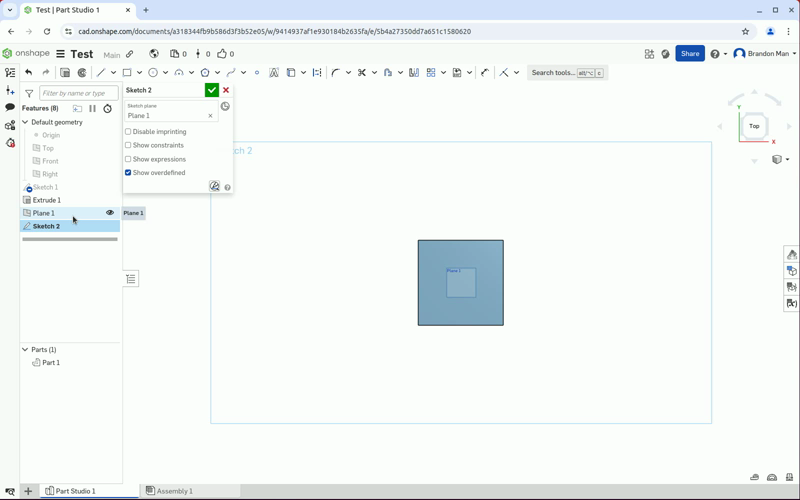
mouse_move(73, 352)
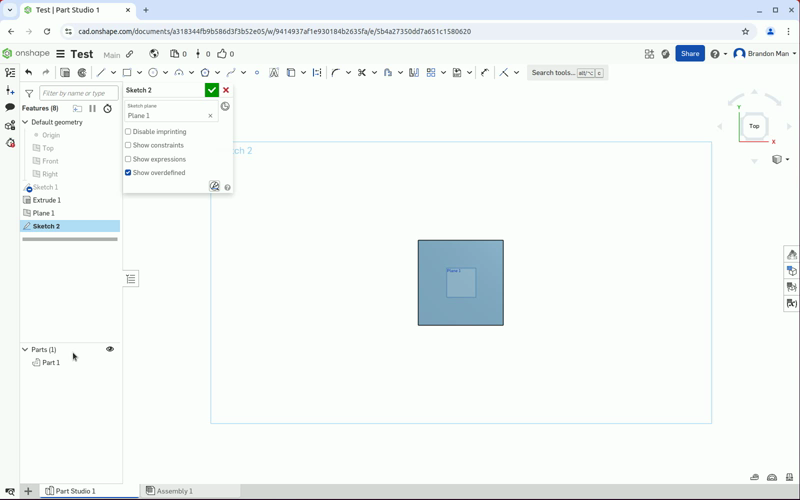
key(y)
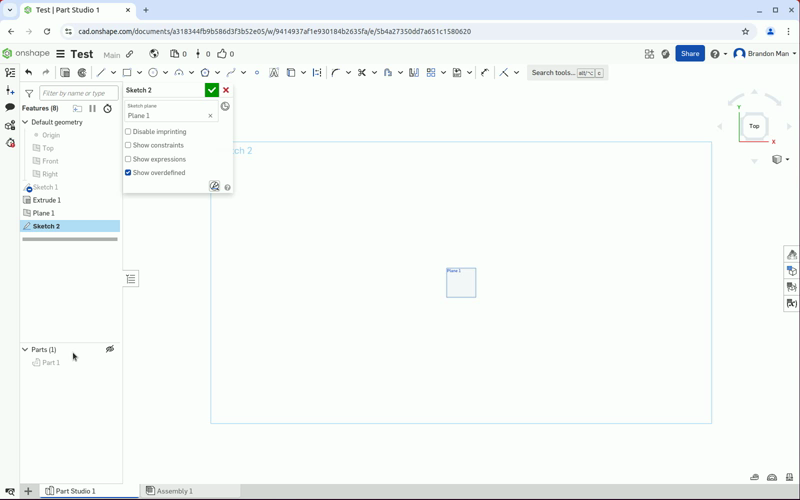
key(c)
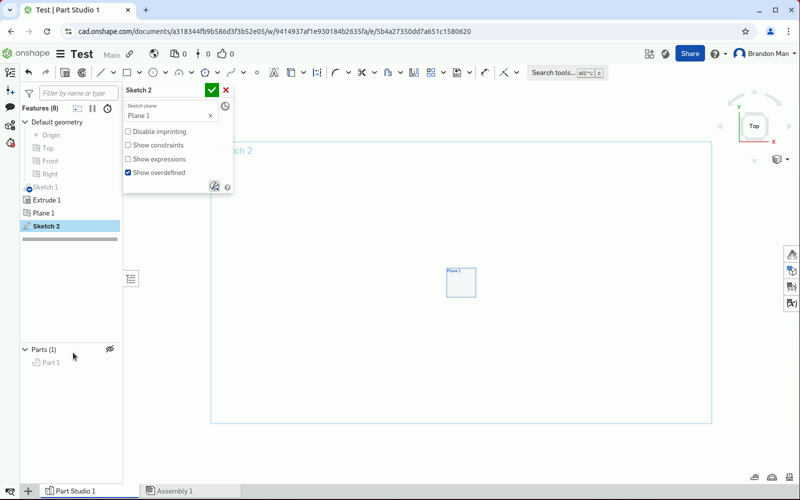
key_down(shift)
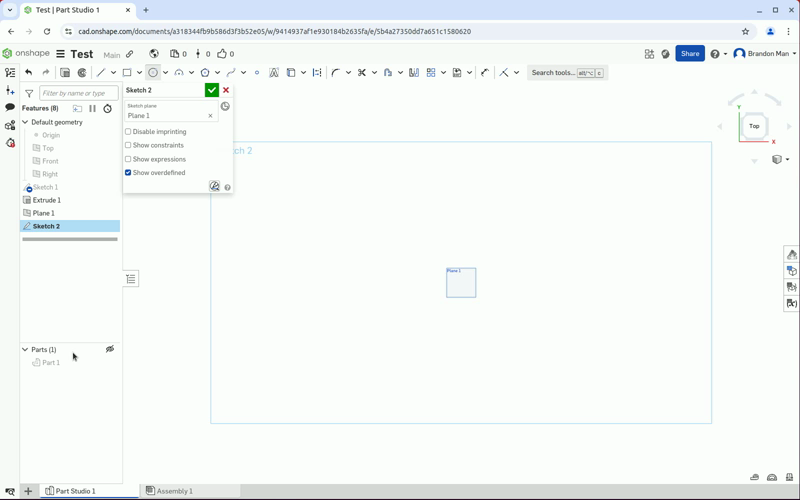
mouse_move(461, 282)
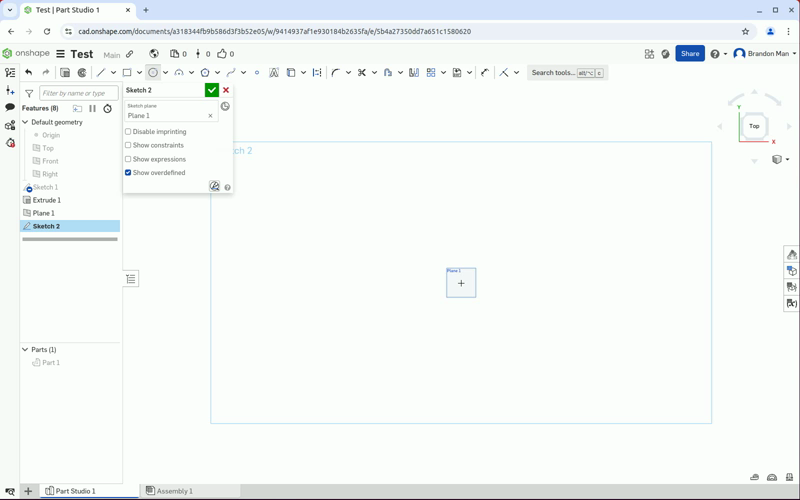
click(461, 282)
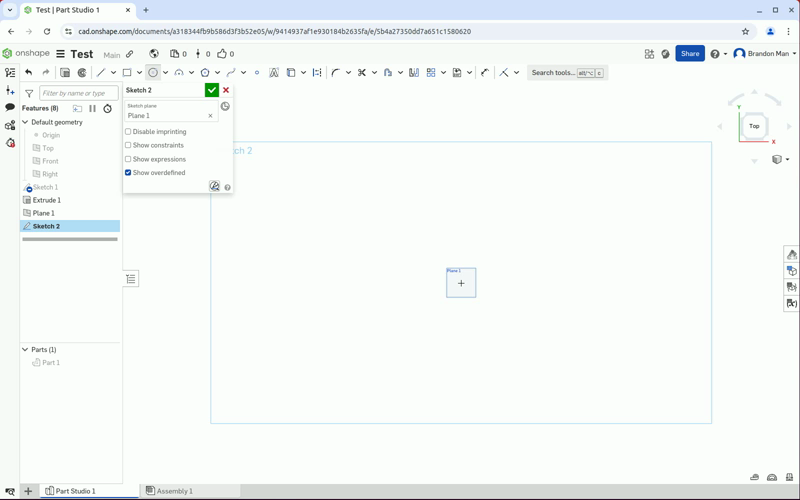
key_up(shift)
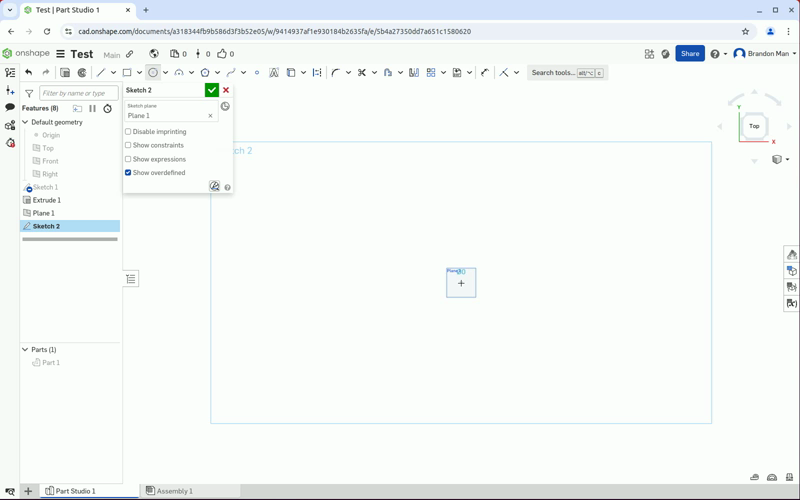
mouse_move(493, 282)
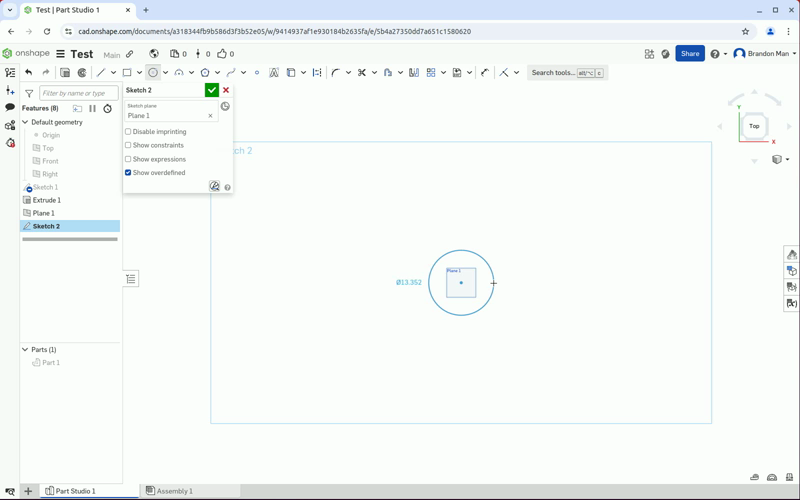
click(493, 282)
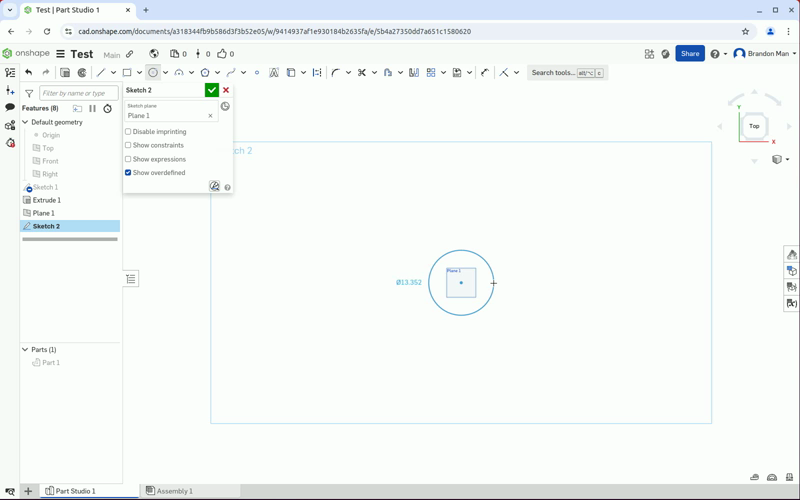
key(esc)
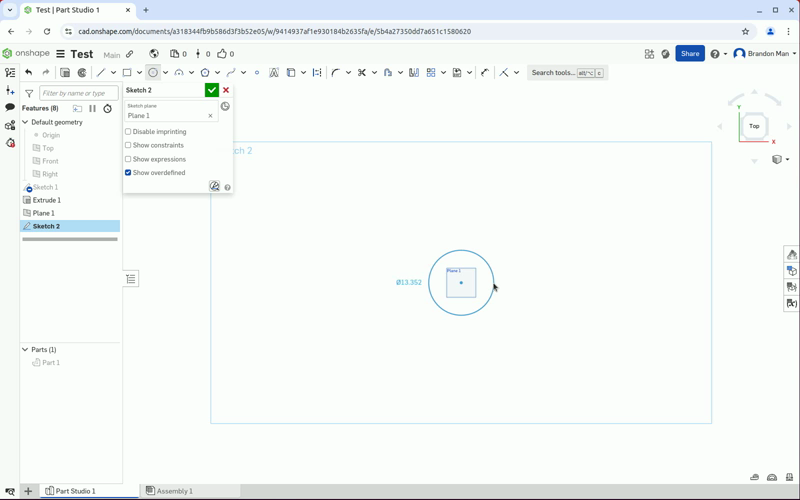
mouse_move(443, 290)
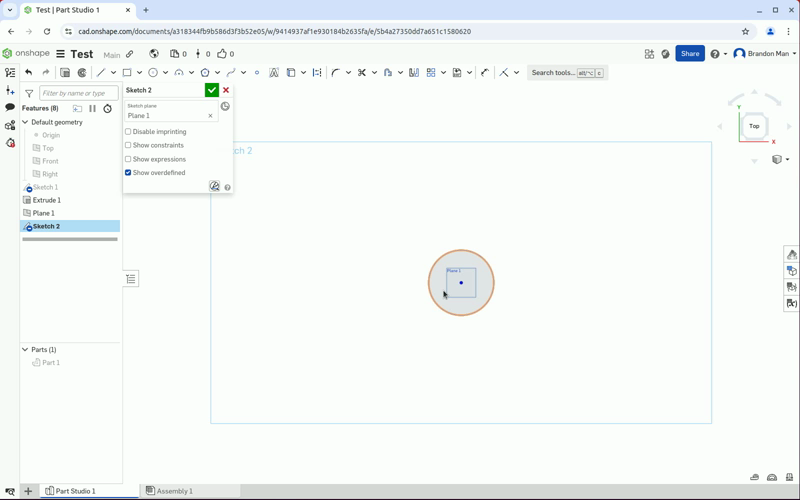
click(443, 290)
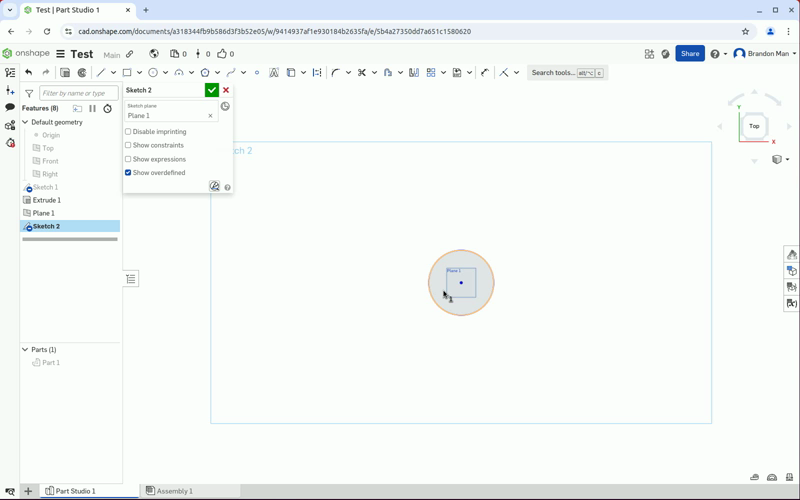
mouse_move(73, 352)
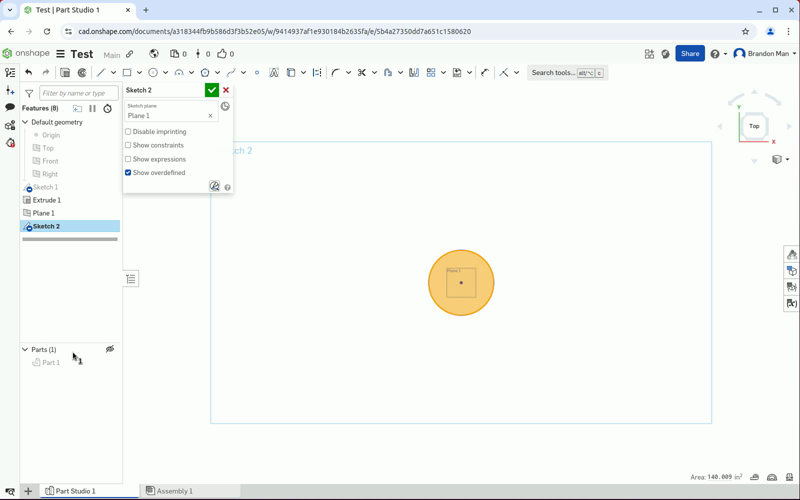
key(shift+y)
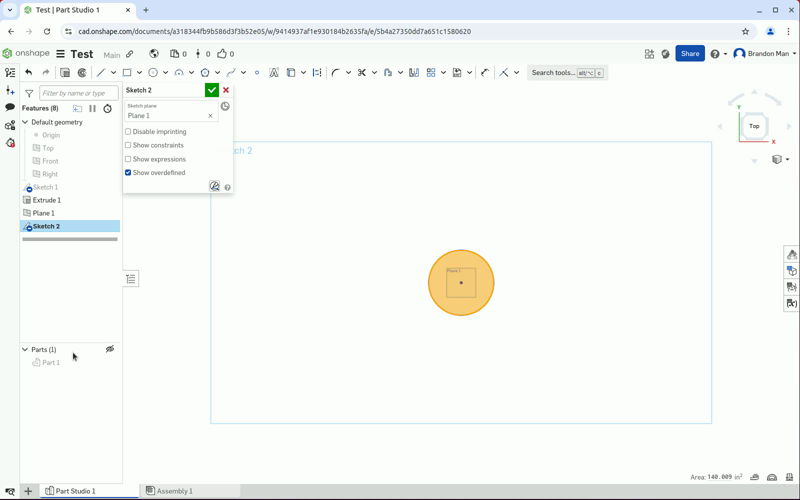
key(shift+e)
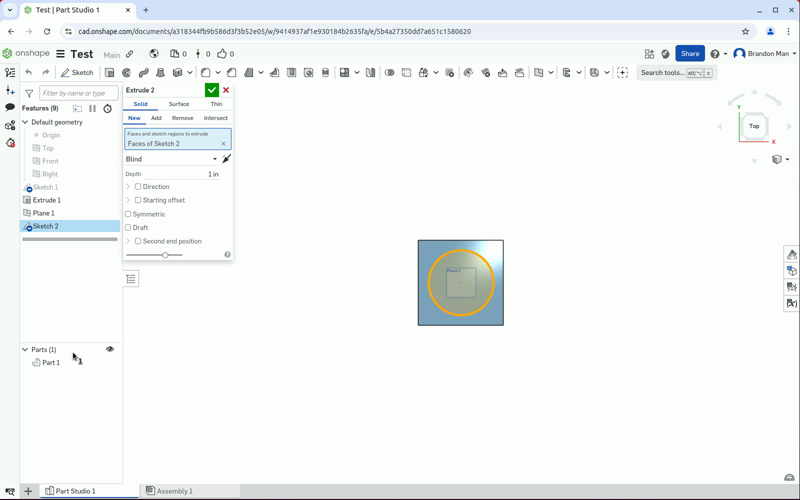
mouse_move(143, 106)
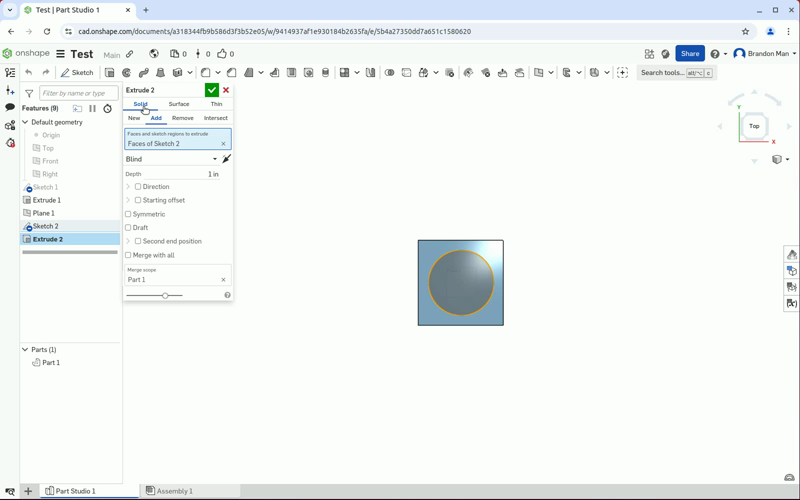
click(143, 106)
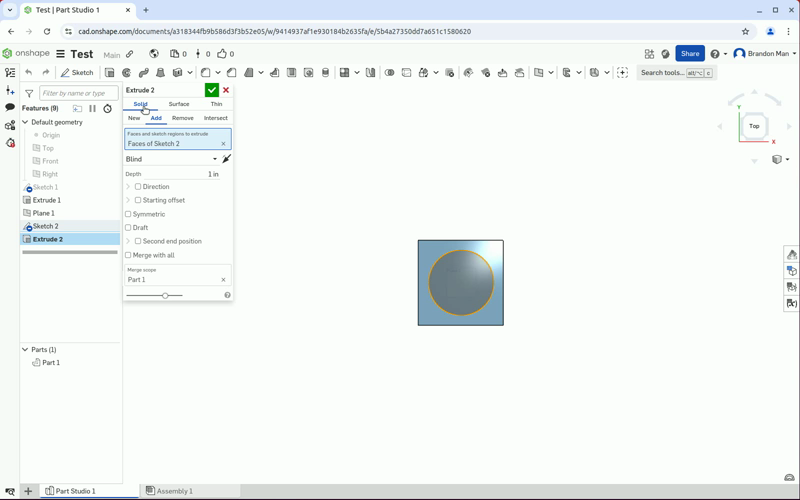
mouse_move(186, 120)
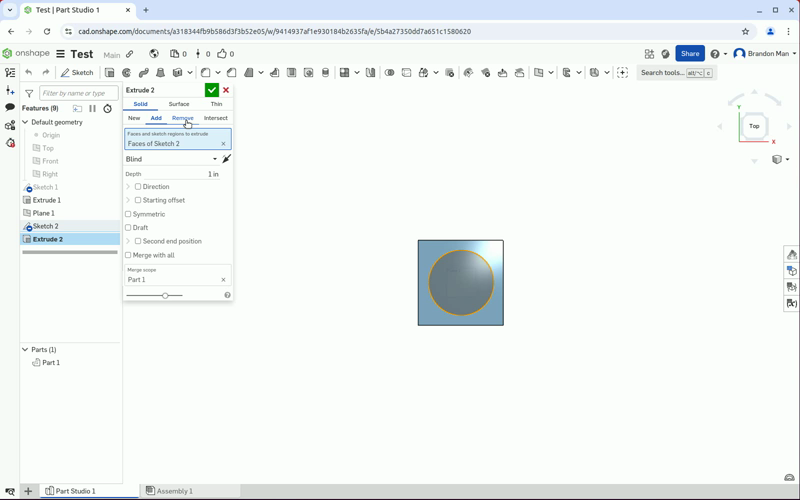
click(186, 120)
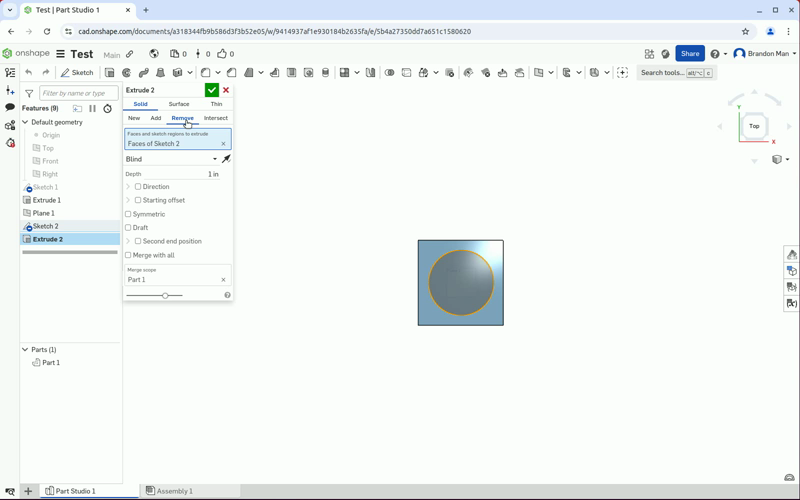
key(tab, 4)
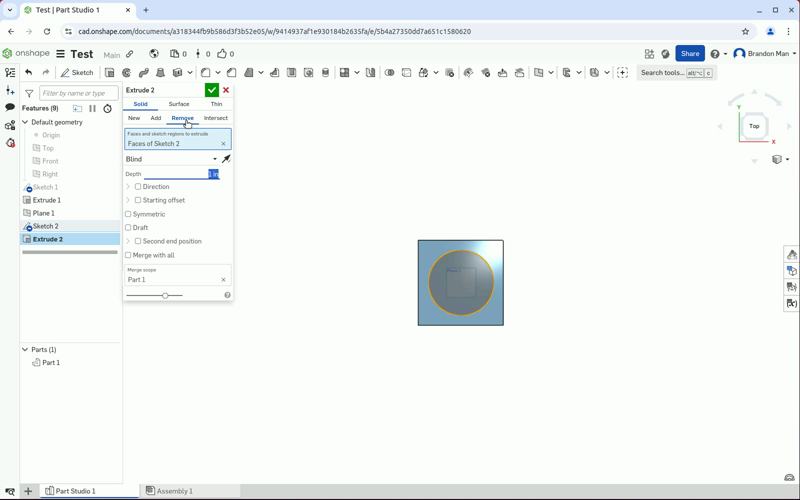
text(23.108)
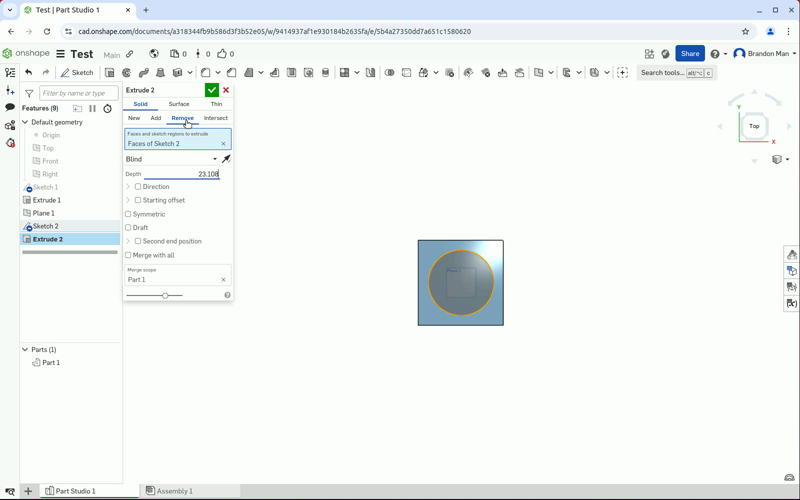
key(tab, 6)
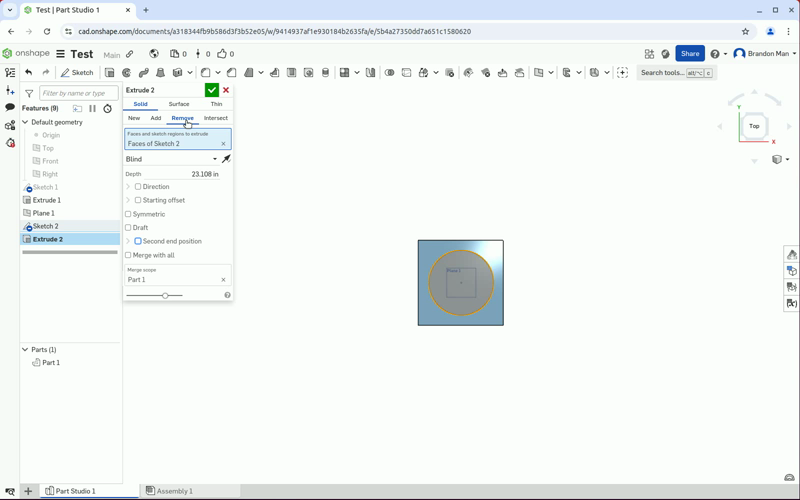
key(space)
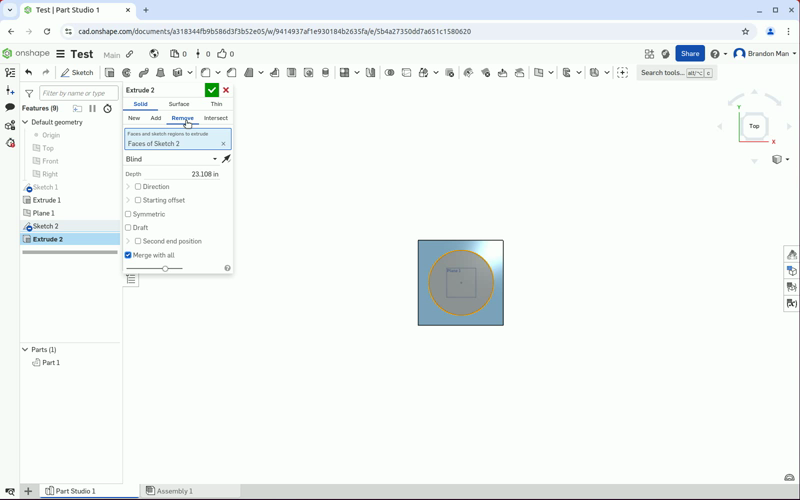
key(enter)
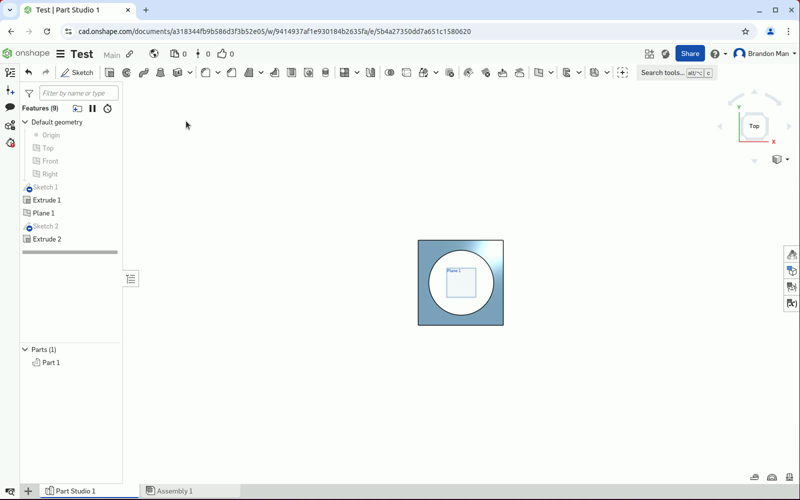
key(shift+h)
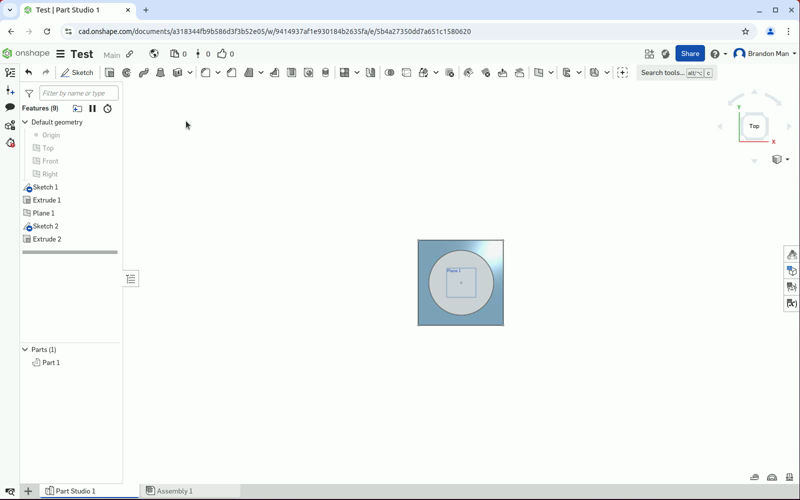
key(shift+h)
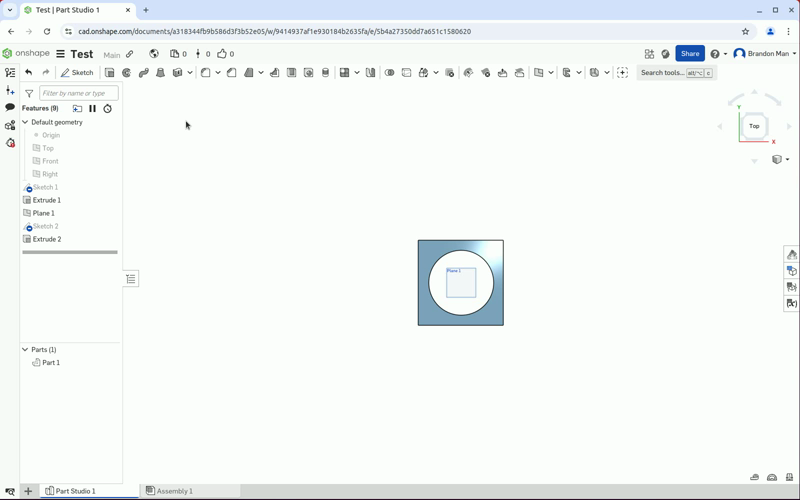
mouse_move(73, 189)
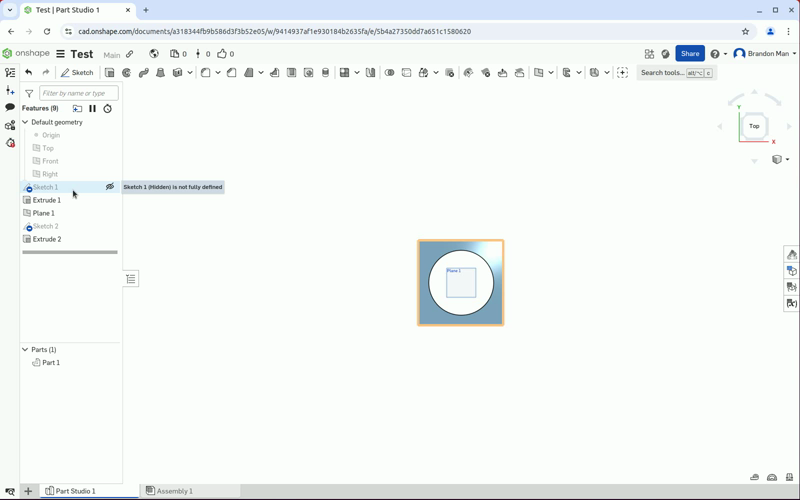
click(73, 189)
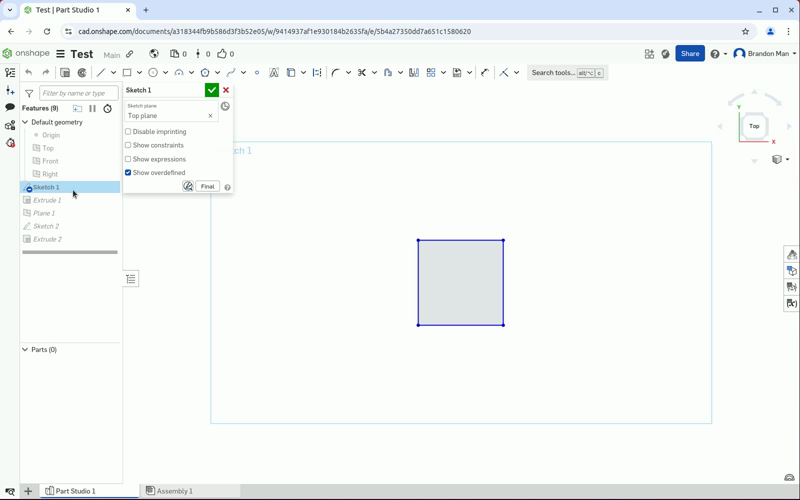
mouse_move(229, 92)
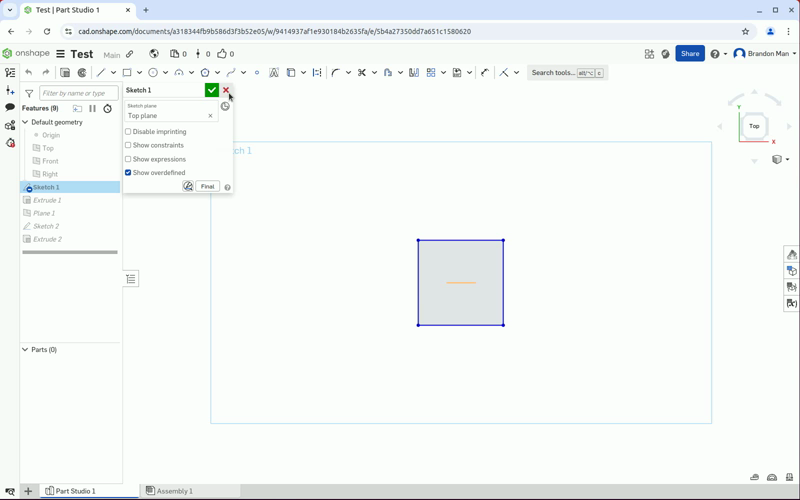
click(229, 92)
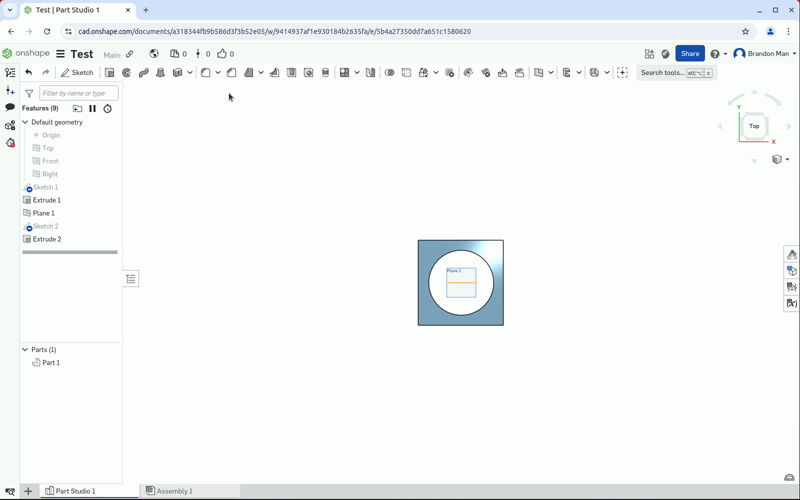
mouse_move(73, 352)
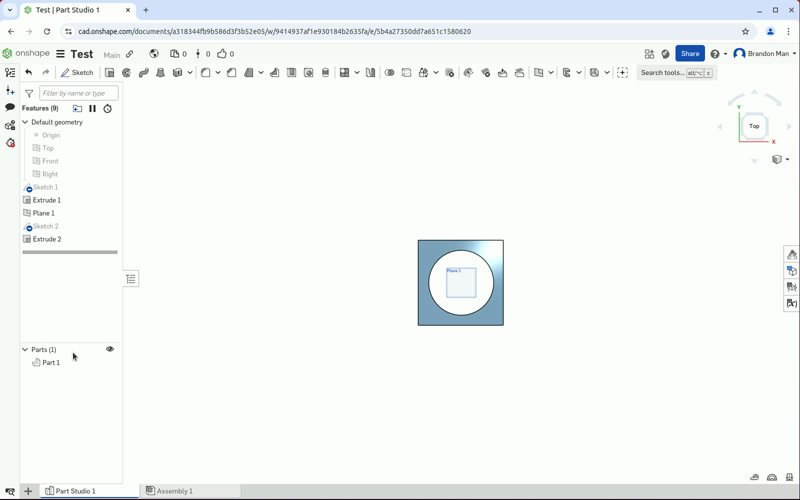
key(y)
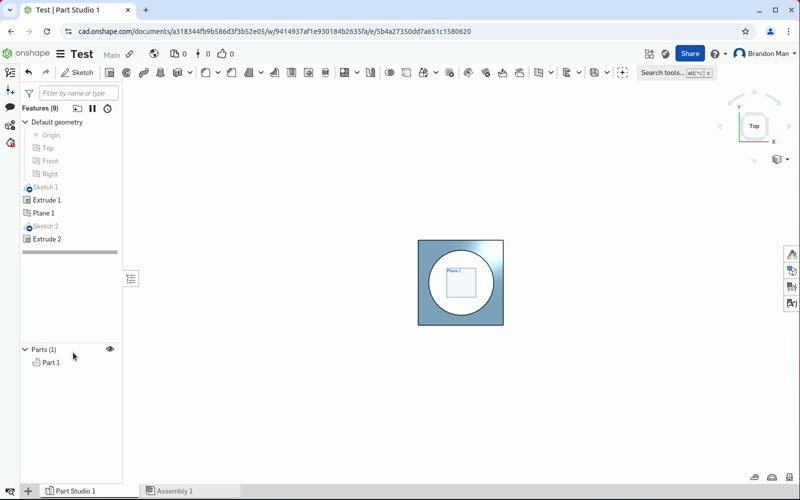
key(shift+p)
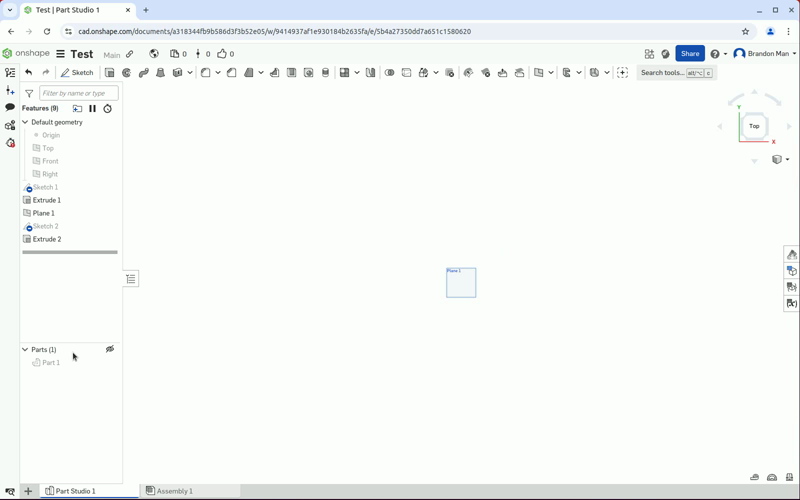
key(space)
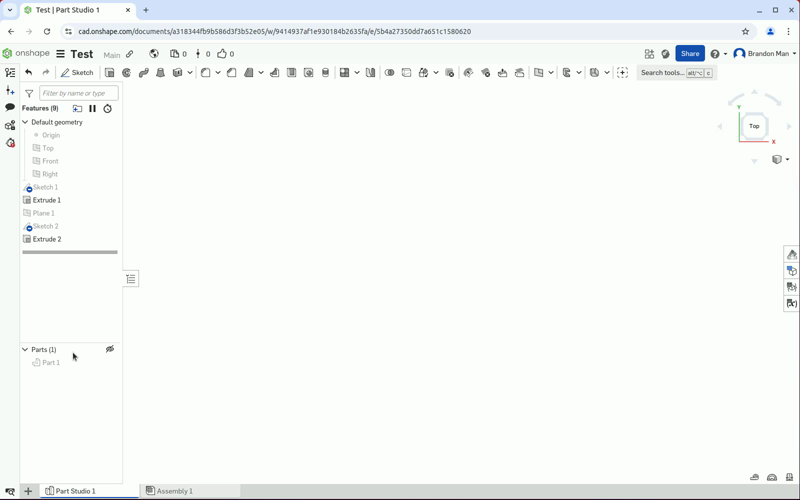
key_down(shift)
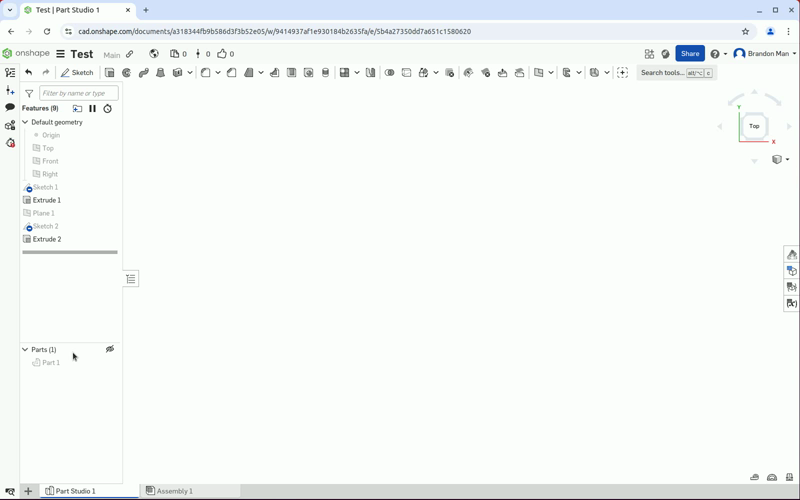
key(up)
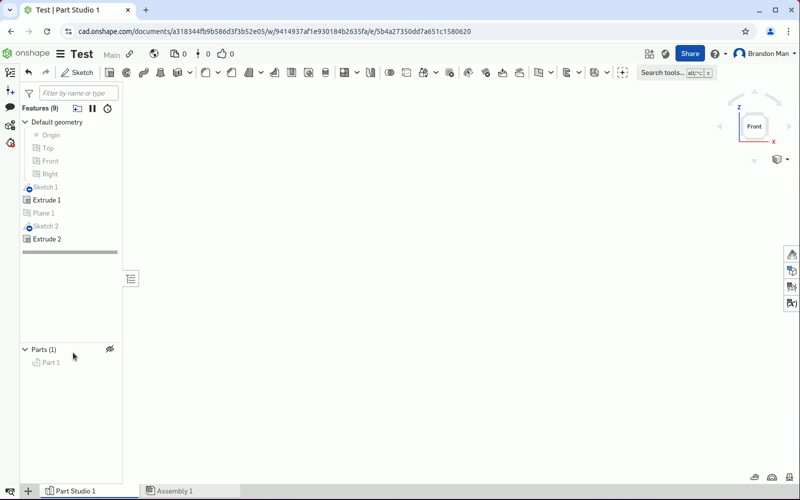
key_up(shift)
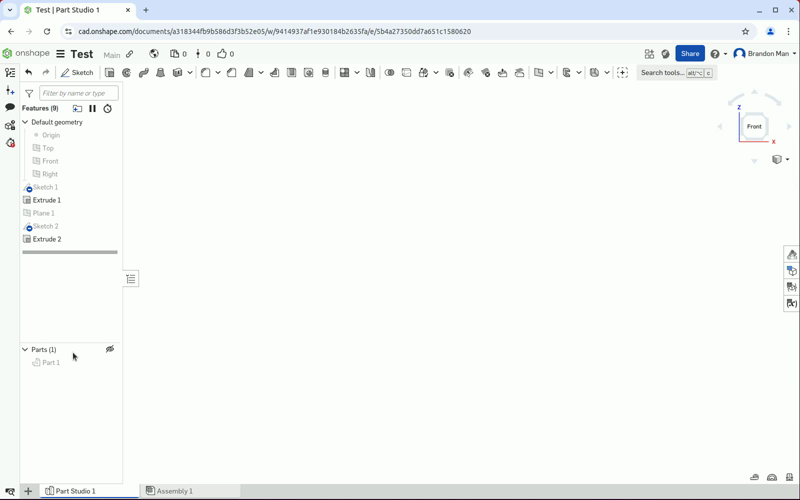
key(space)
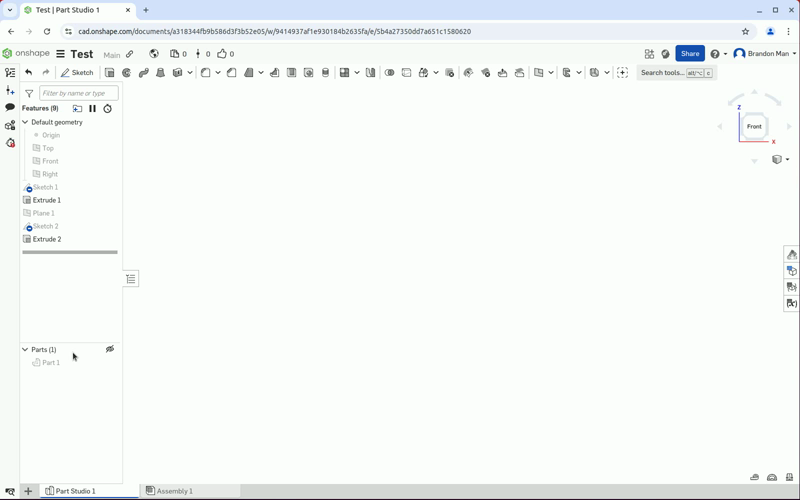
key_down(shift)
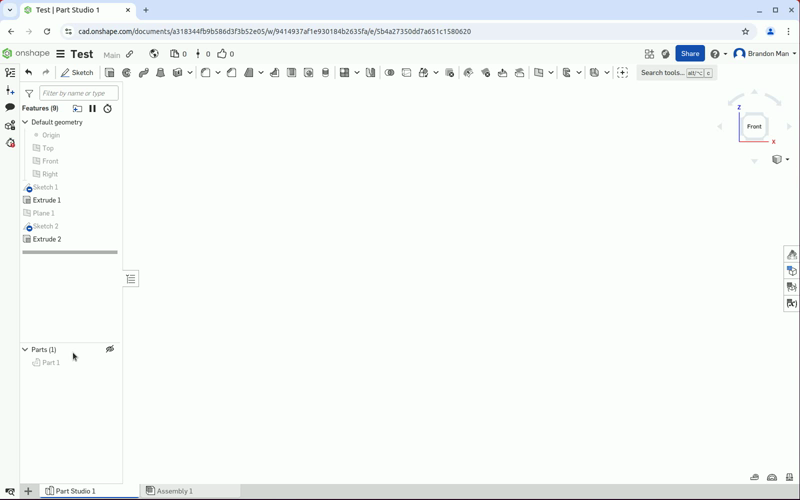
key(left)
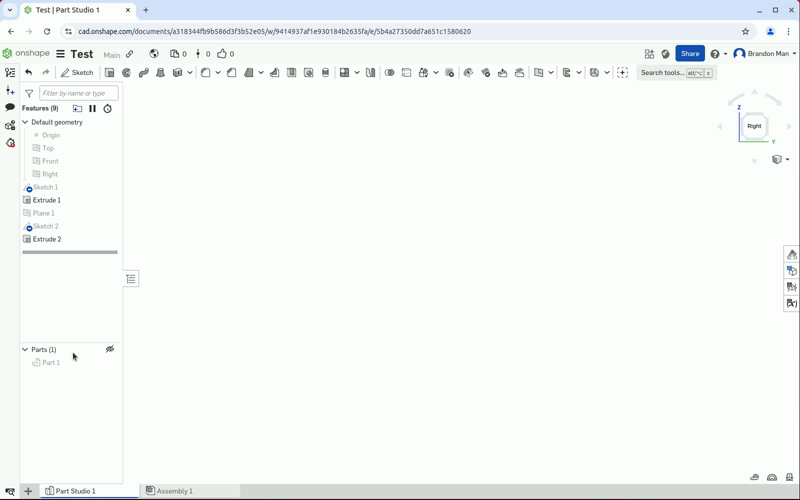
key_up(shift)
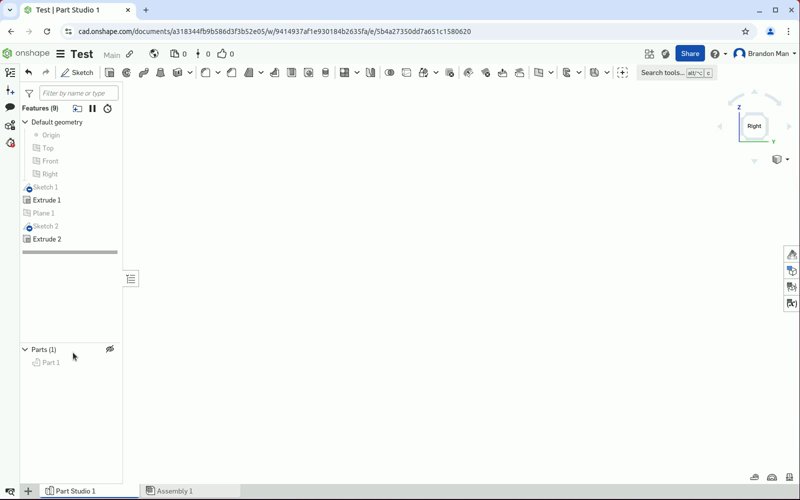
mouse_move(73, 352)
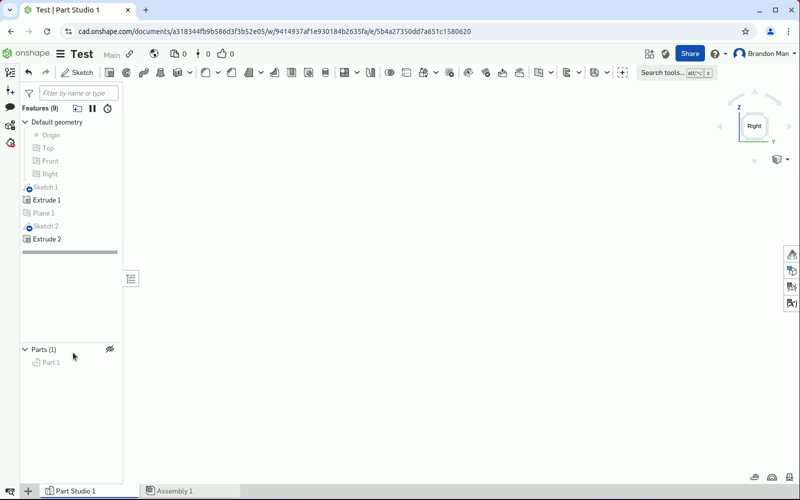
key(shift+y)
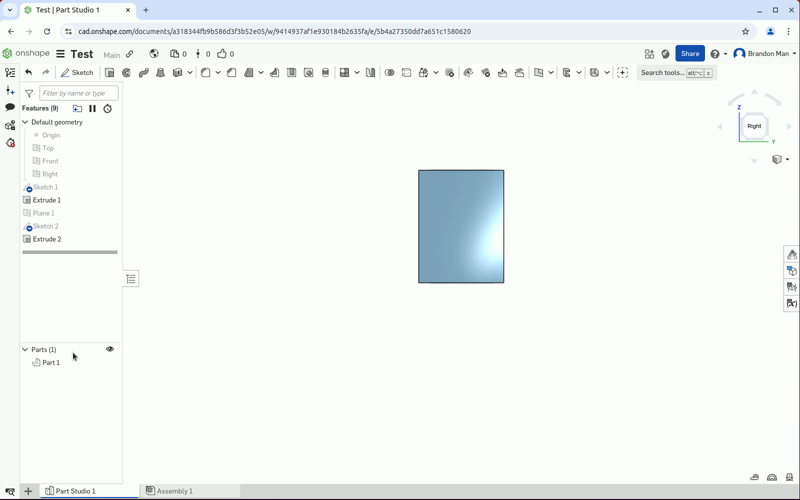
mouse_move(541, 75)
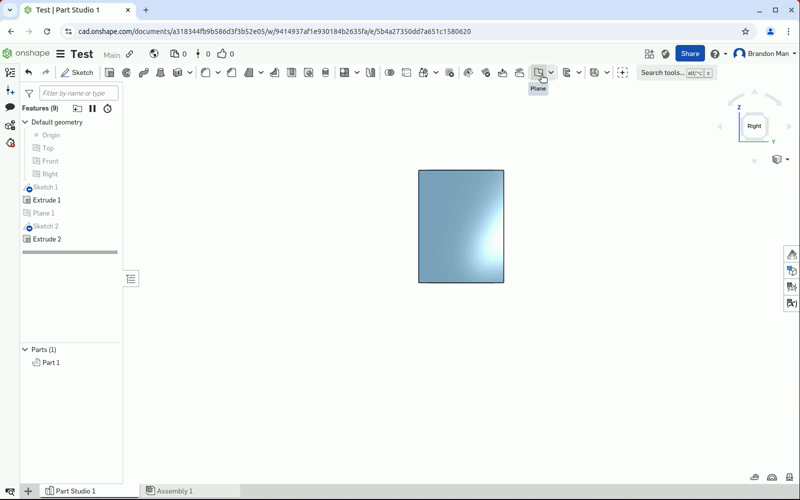
click(541, 75)
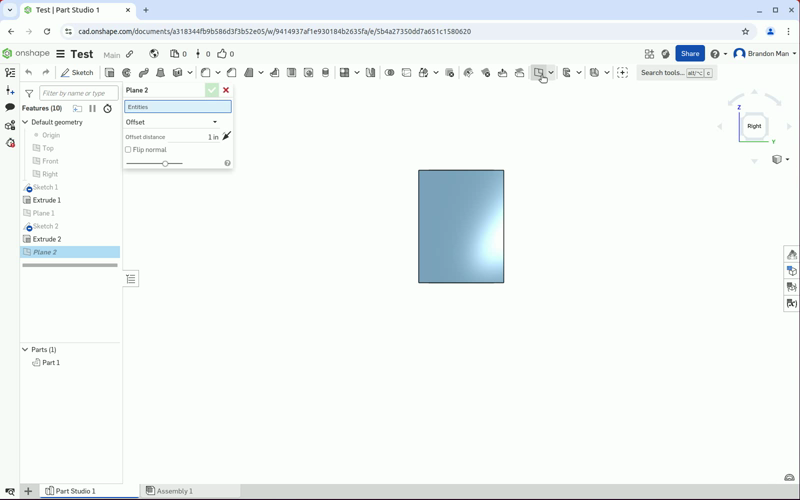
mouse_move(73, 176)
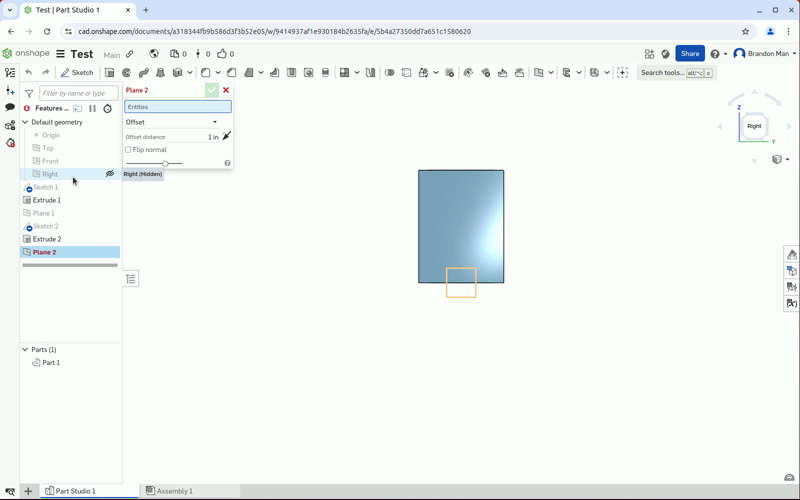
click(73, 176)
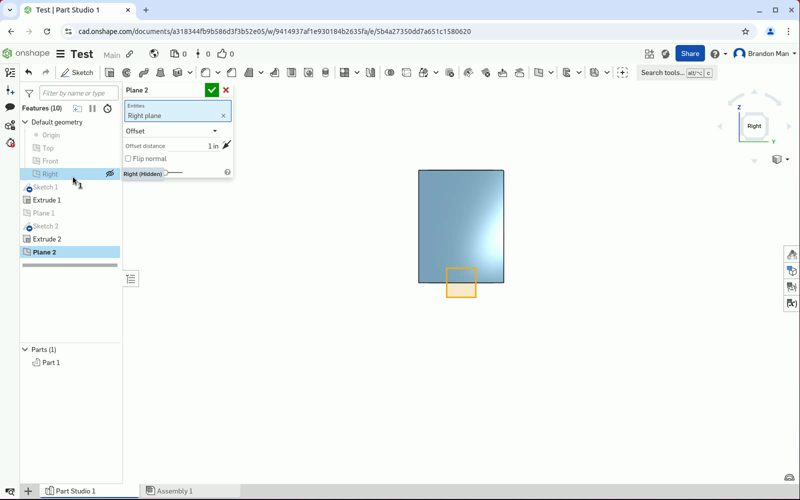
key(tab, 2)
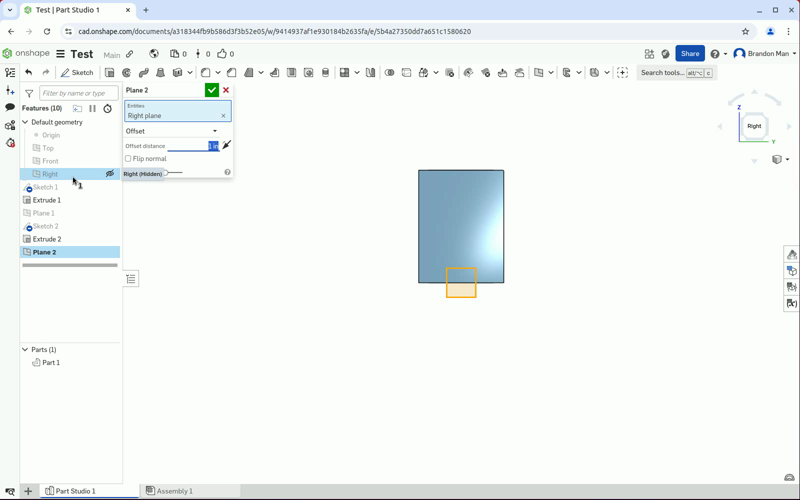
text(8.658)
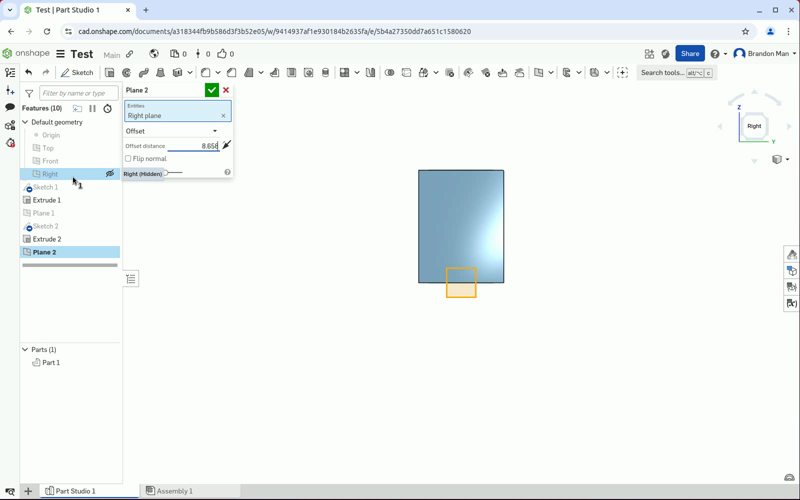
key(enter, 2)
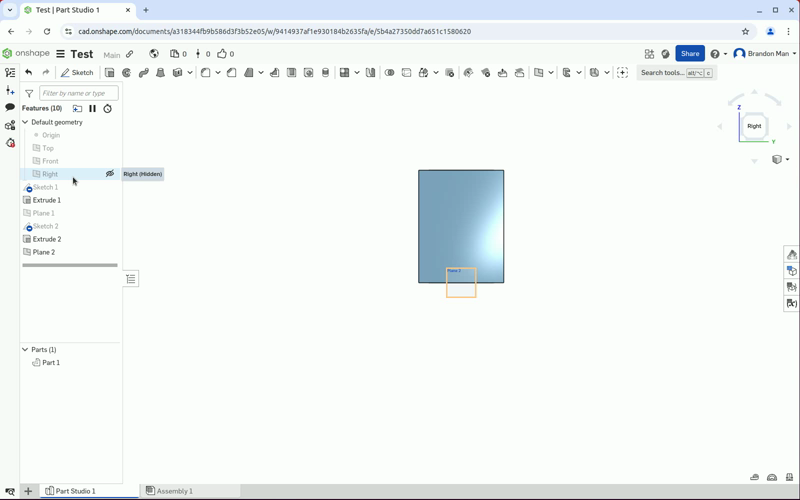
key(shift+s)
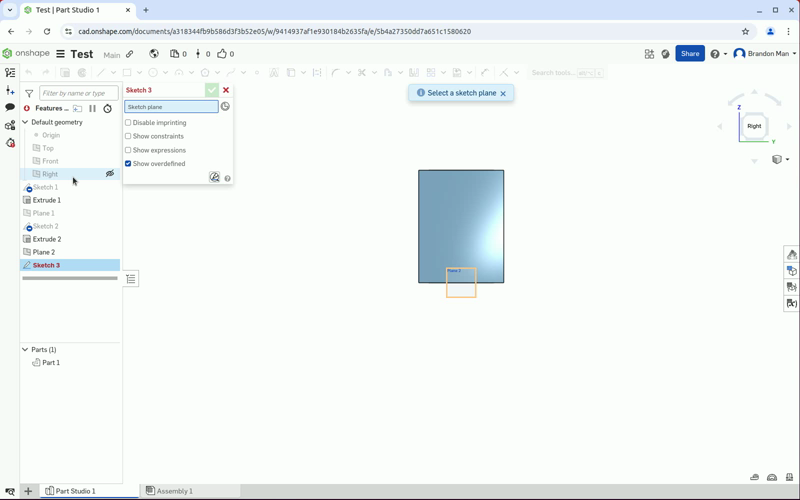
mouse_move(73, 254)
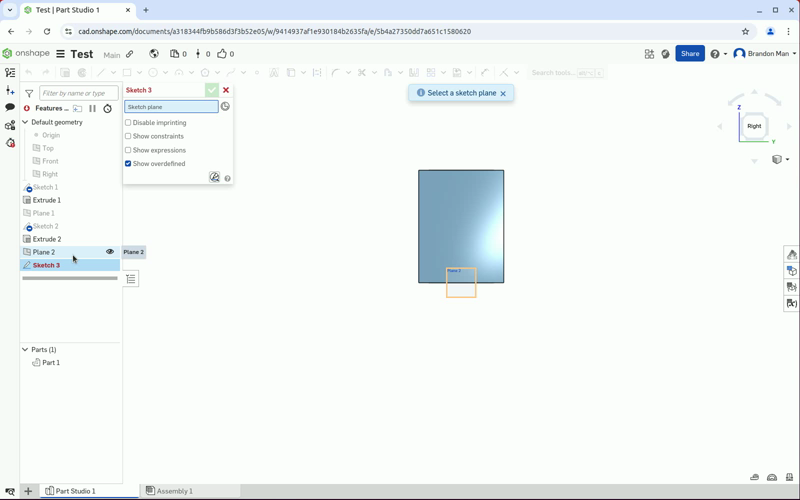
click(73, 254)
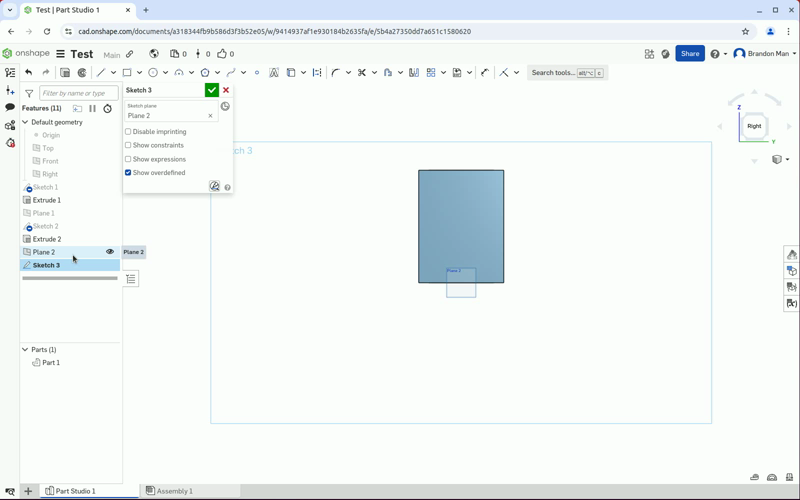
mouse_move(73, 352)
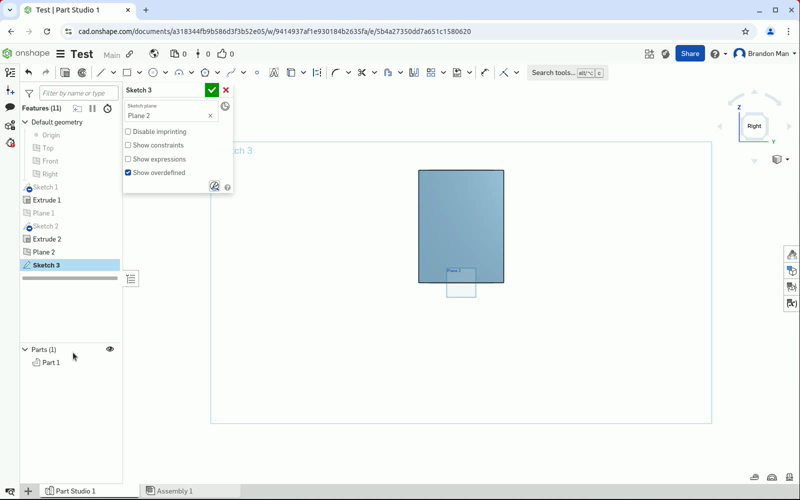
key(y)
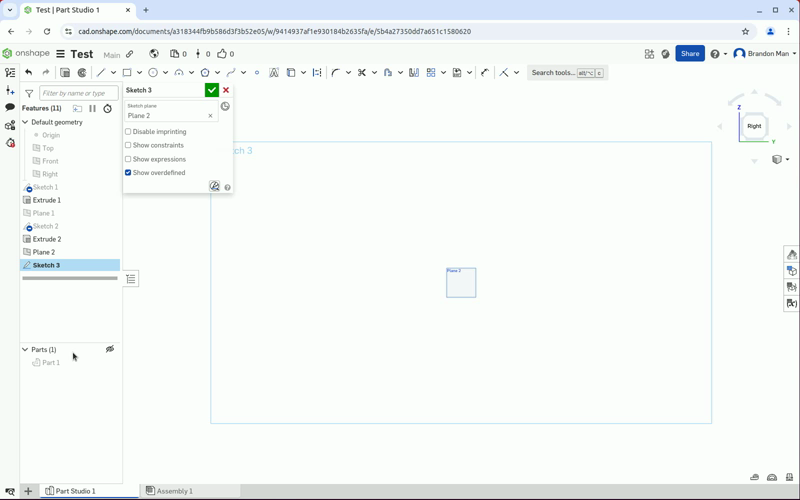
key(l)
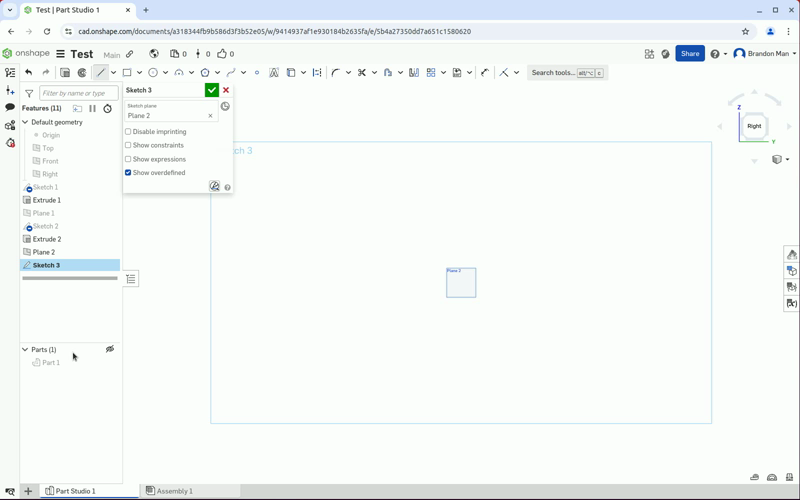
key_down(shift)
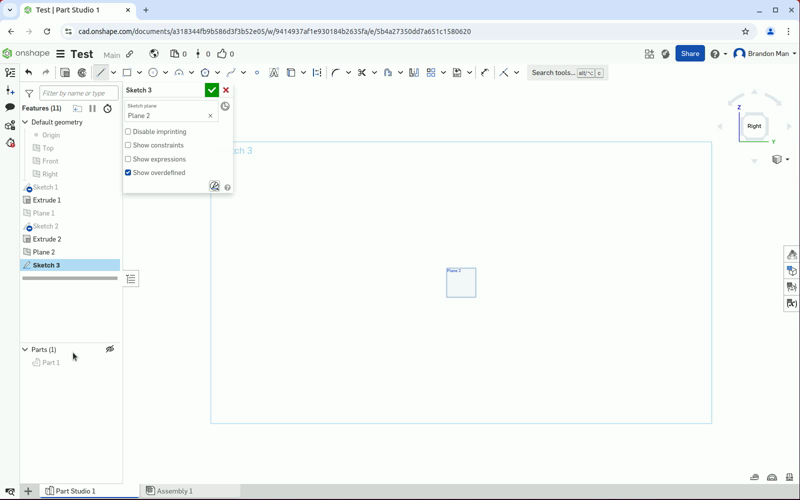
mouse_move(450, 226)
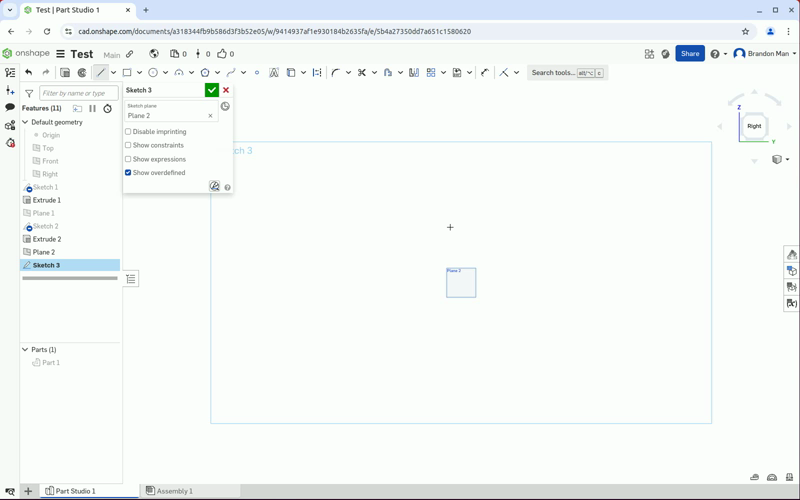
click(450, 226)
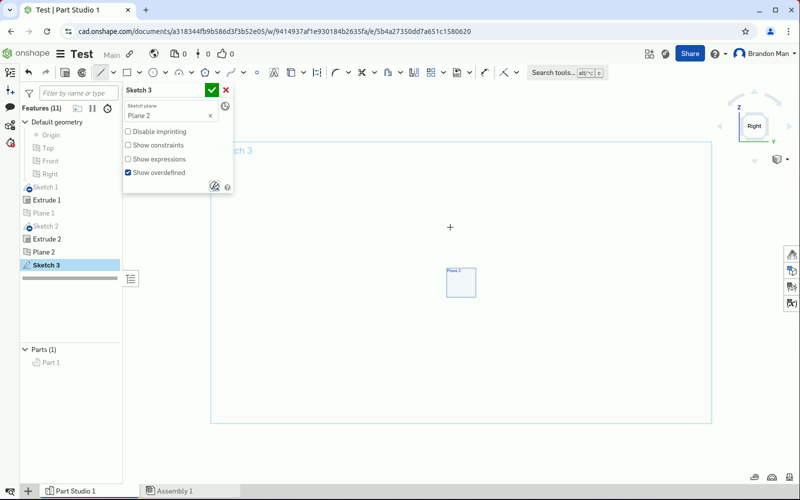
key_up(shift)
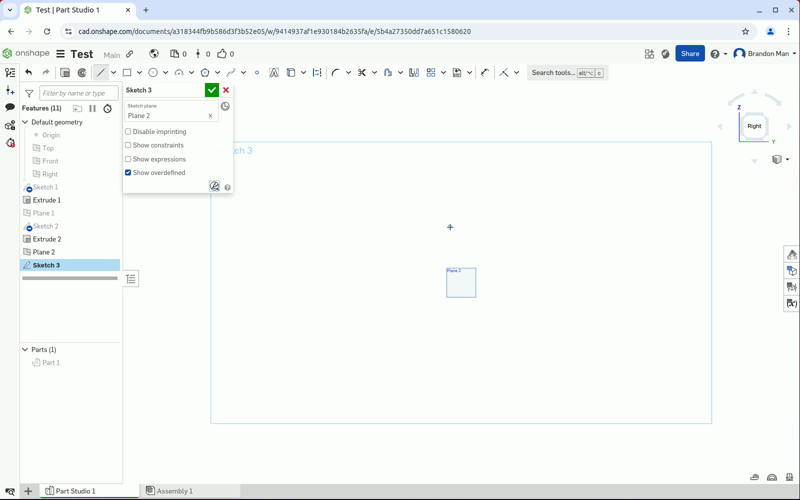
key_down(shift)
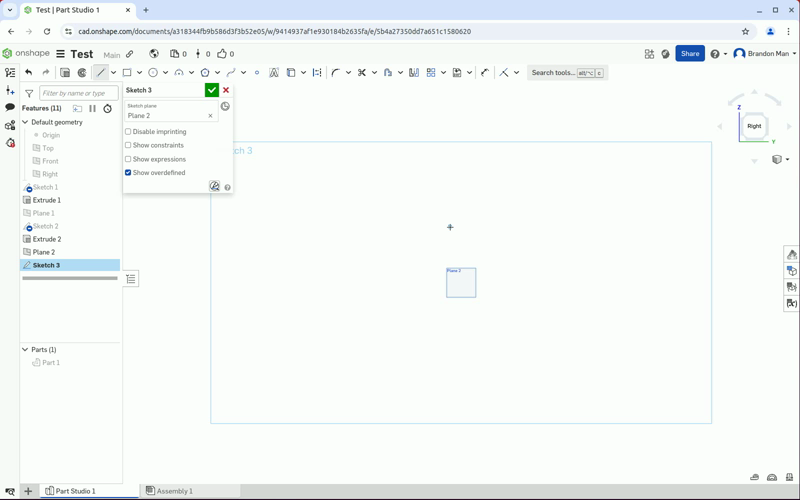
mouse_move(480, 226)
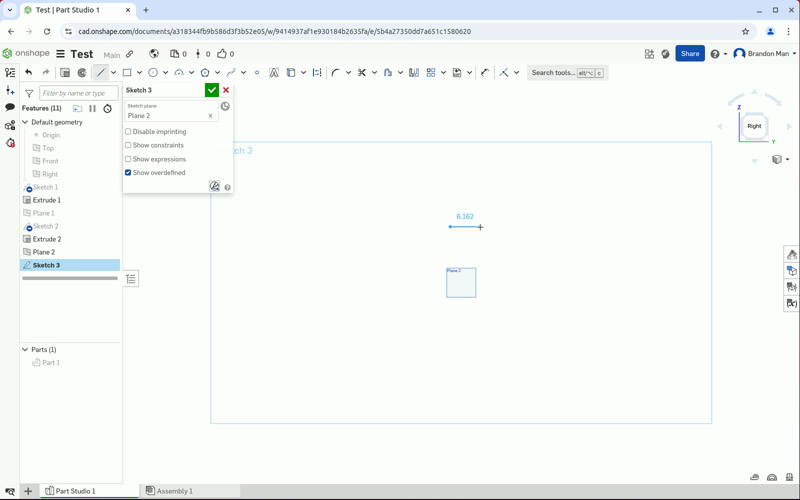
mouse_move(471, 226)
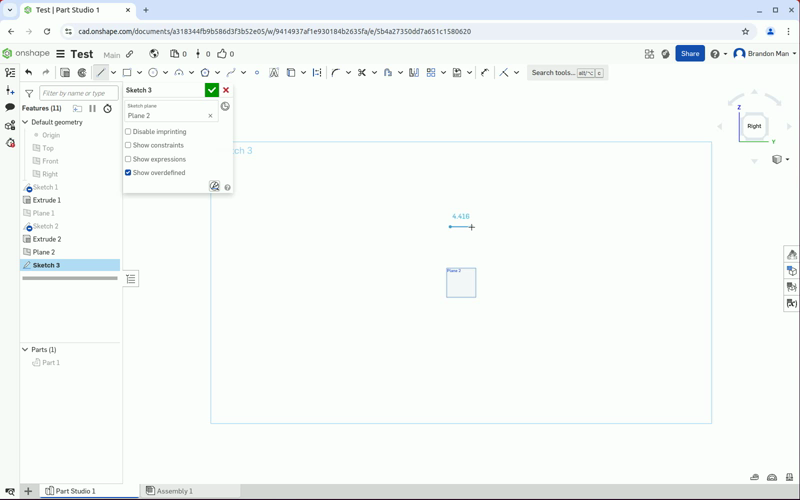
click(471, 226)
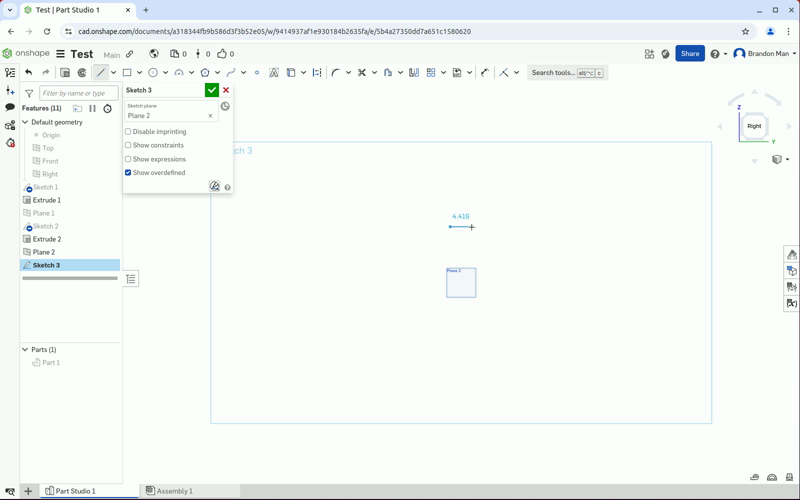
key_up(shift)
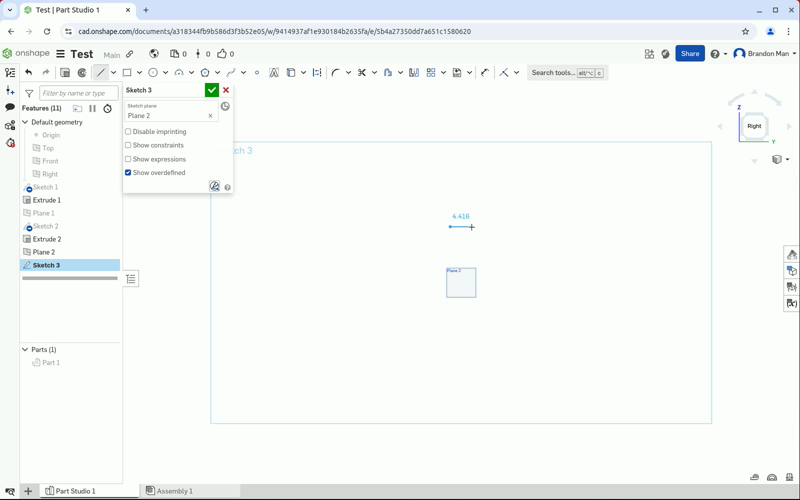
key_down(shift)
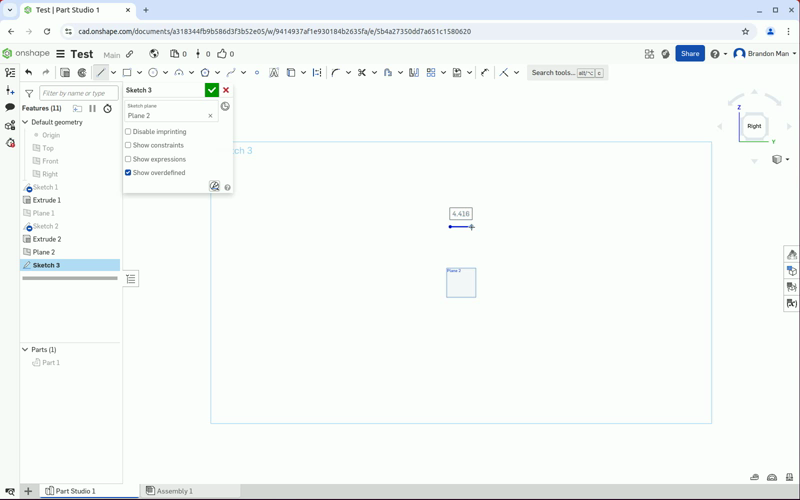
mouse_move(501, 226)
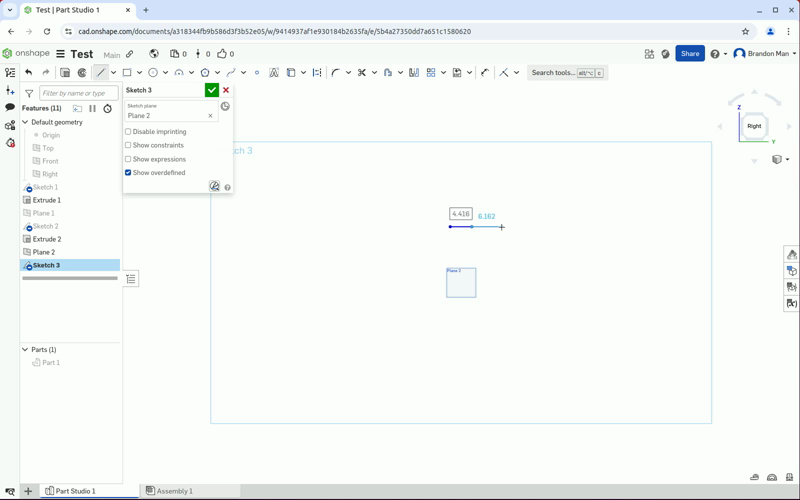
mouse_move(471, 169)
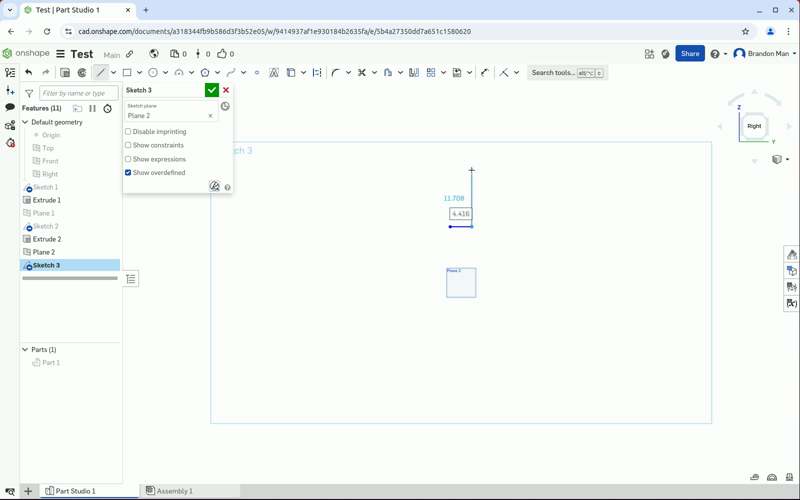
click(471, 169)
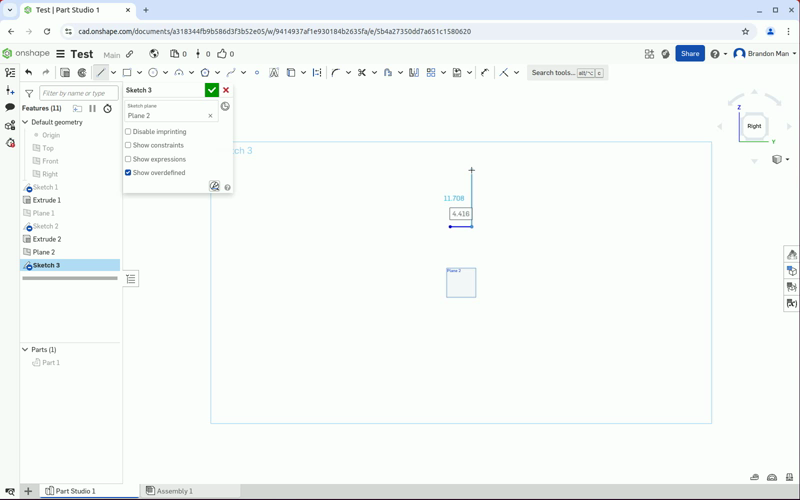
key_up(shift)
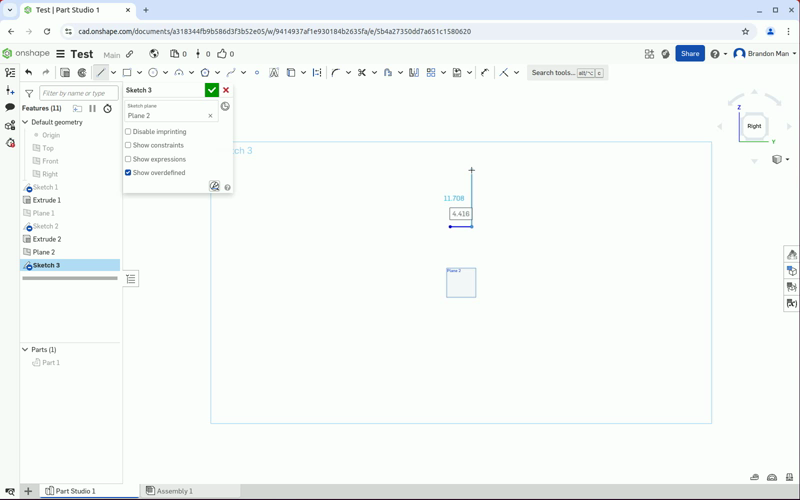
key_down(shift)
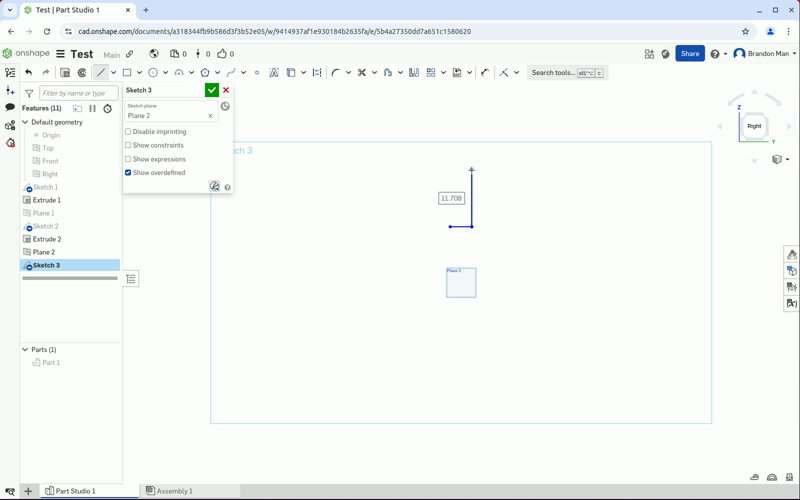
mouse_move(501, 169)
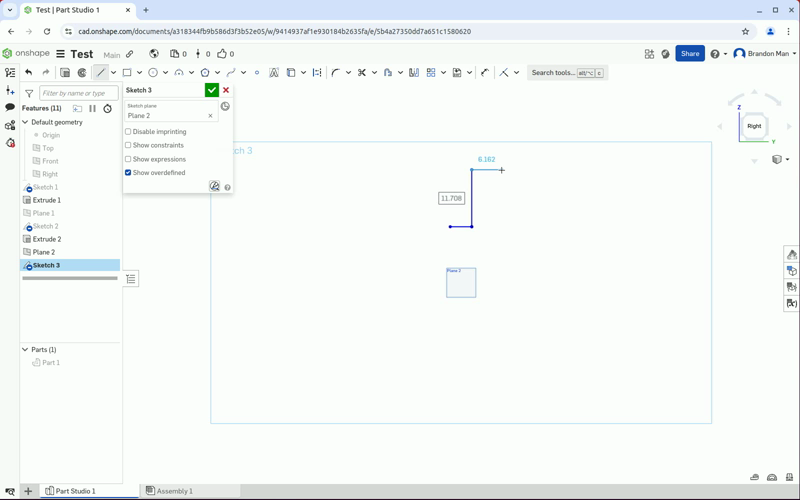
mouse_move(450, 169)
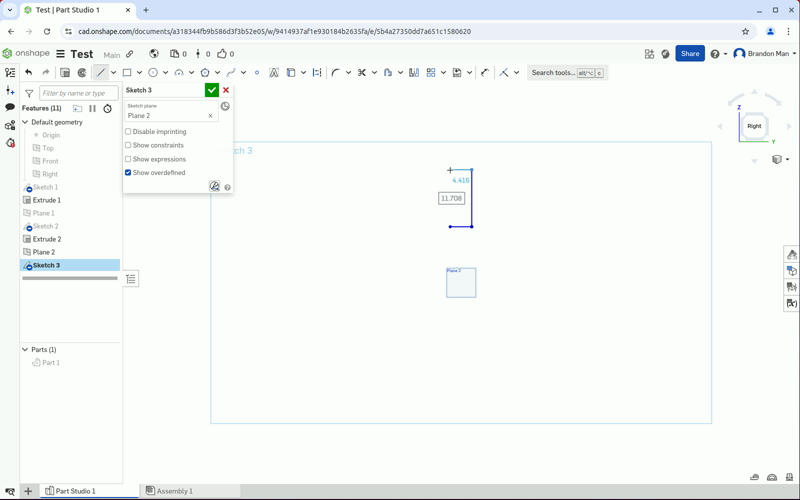
click(450, 169)
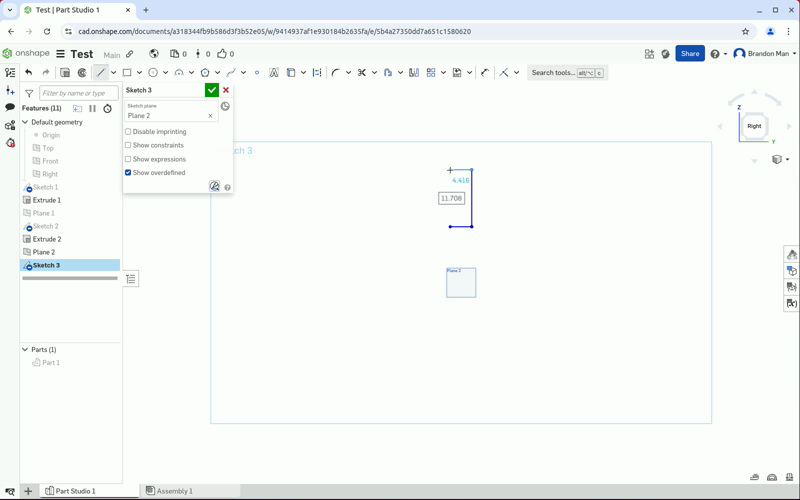
key_up(shift)
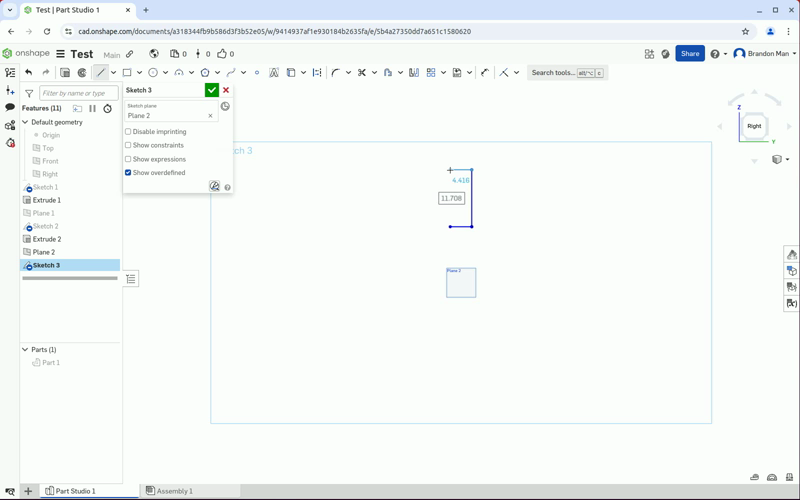
mouse_move(480, 169)
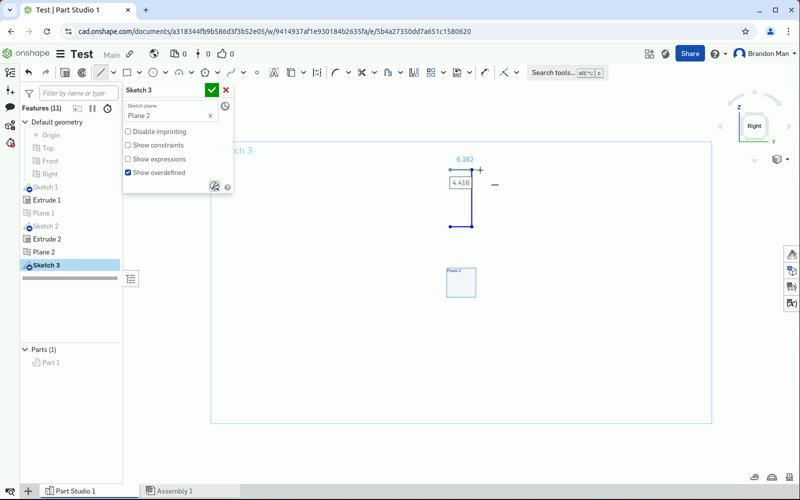
key_down(shift)
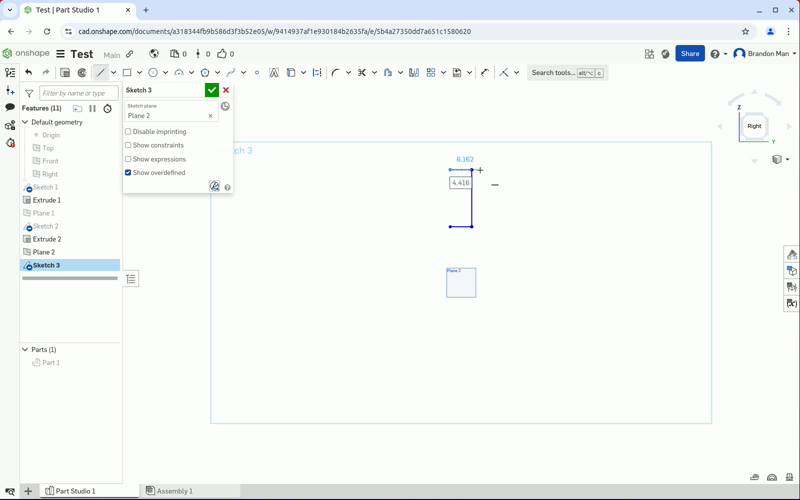
mouse_move(450, 226)
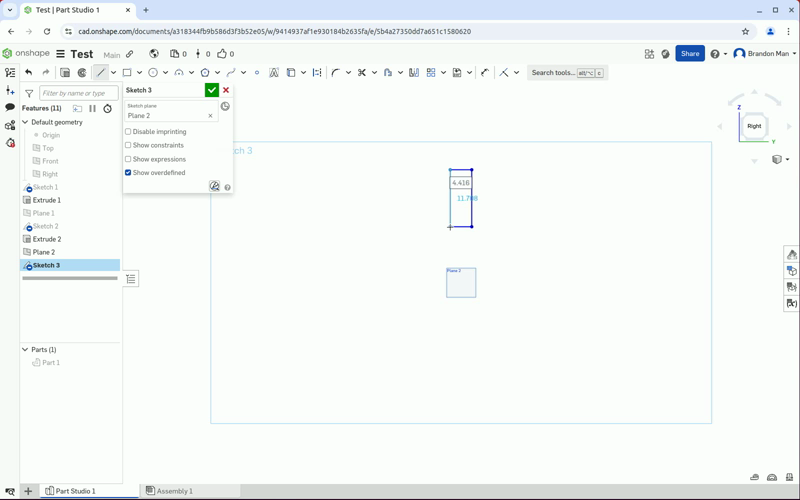
key_up(shift)
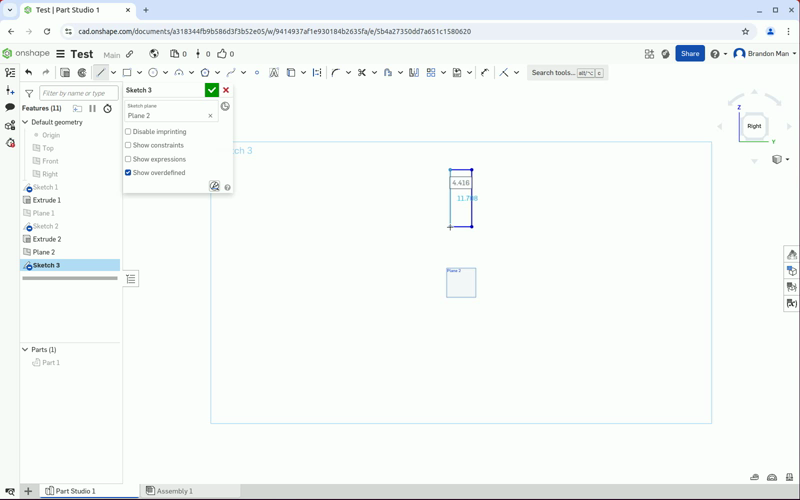
click(450, 226)
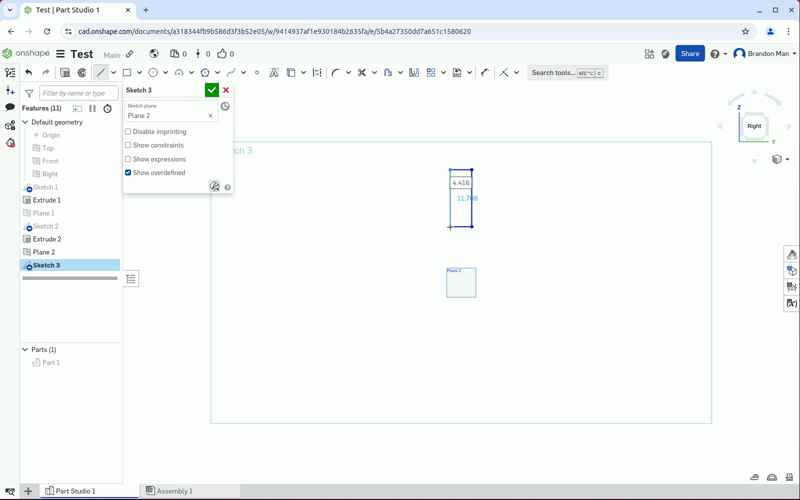
key(esc)
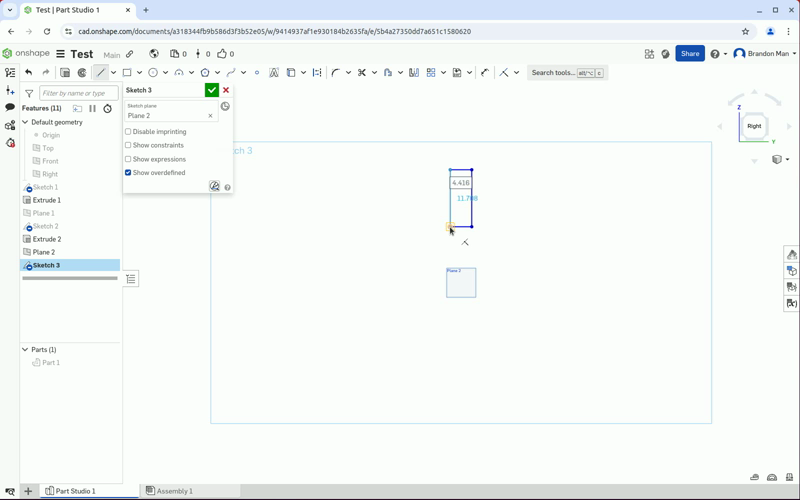
mouse_move(460, 221)
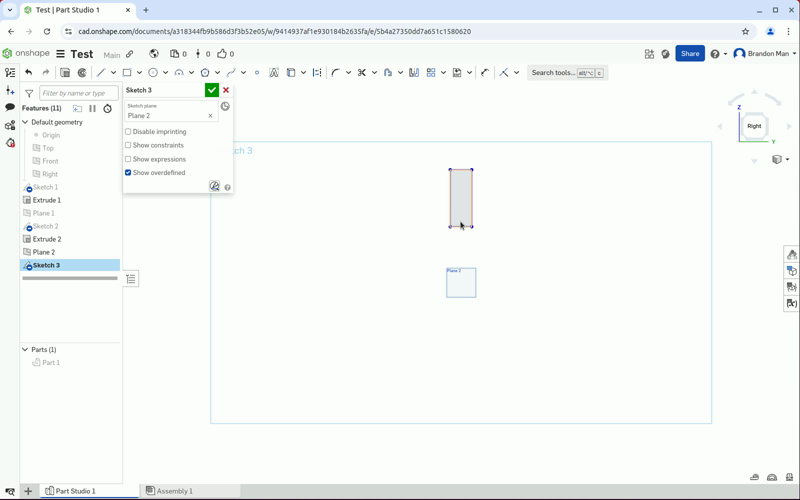
scroll(6)
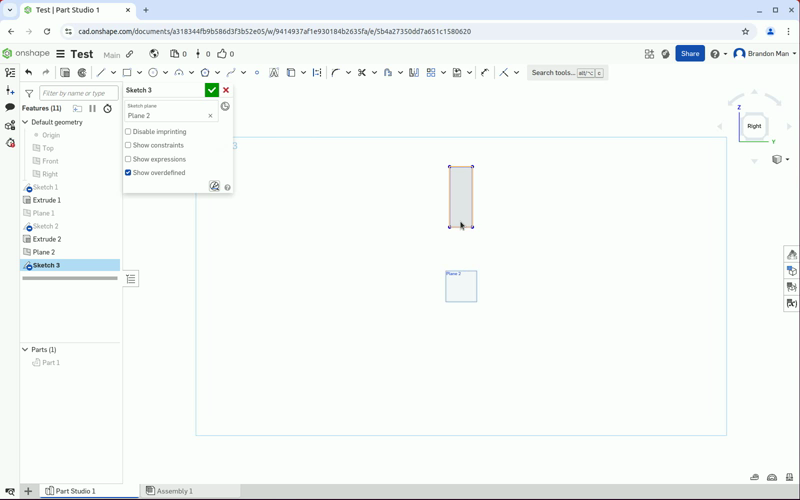
scroll(6)
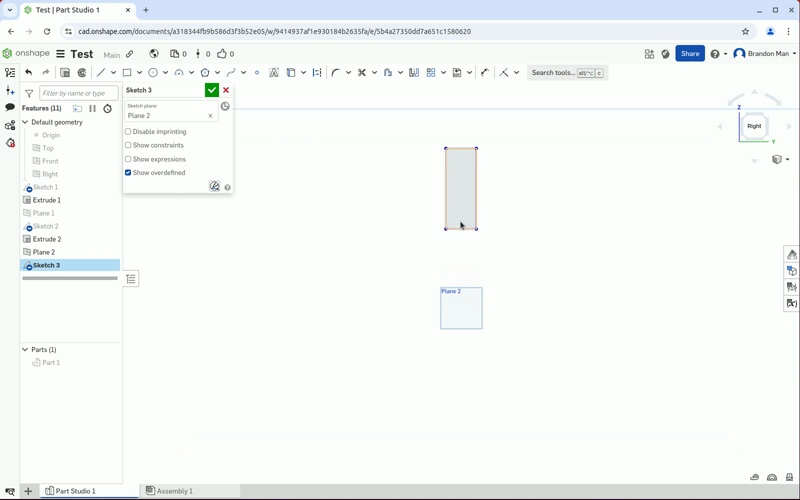
scroll(6)
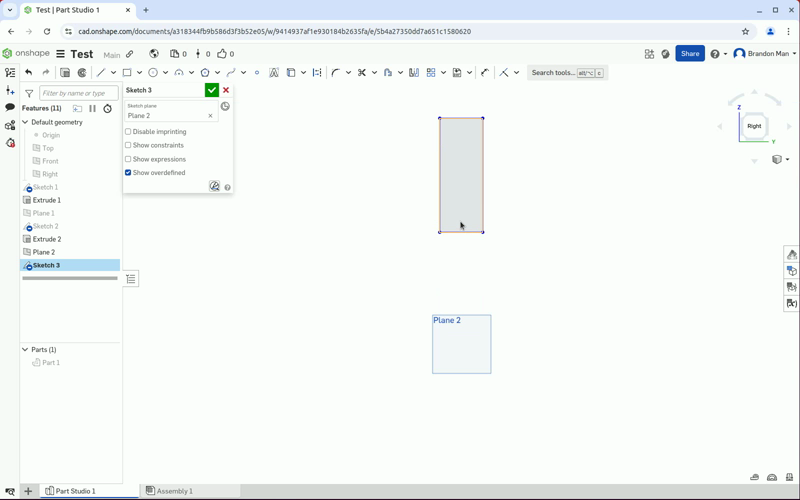
scroll(6)
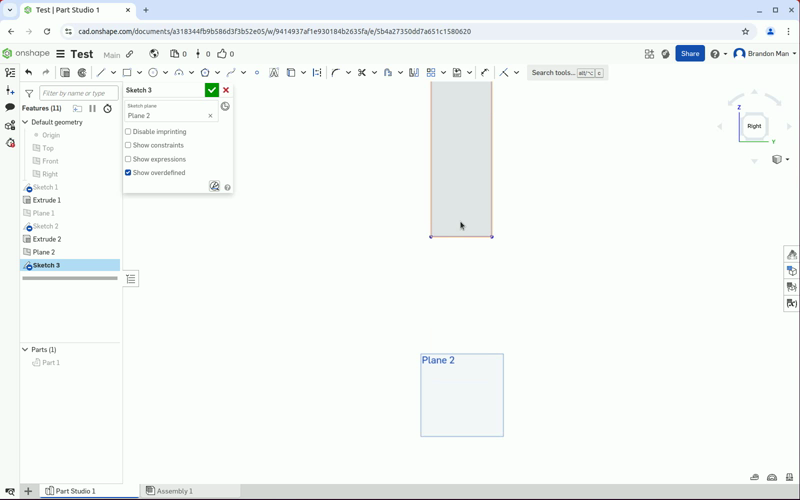
scroll(6)
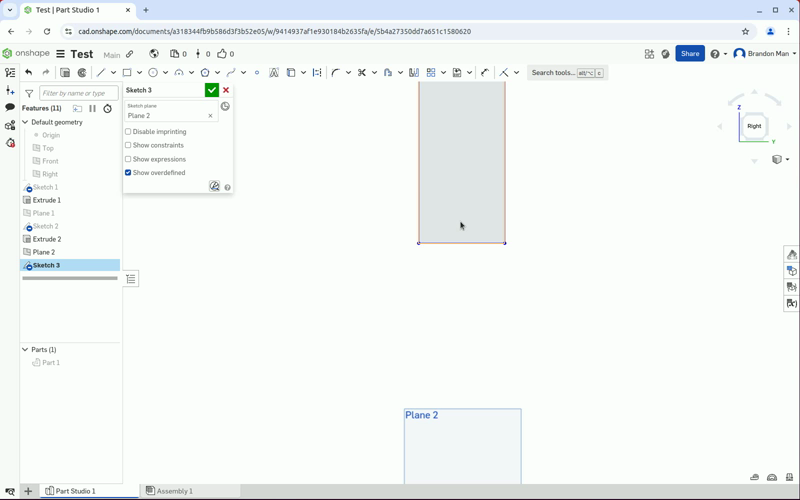
scroll(6)
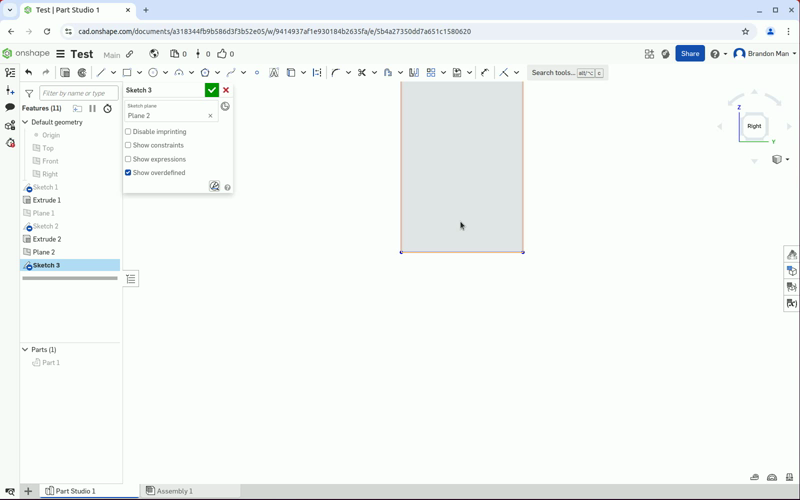
scroll(6)
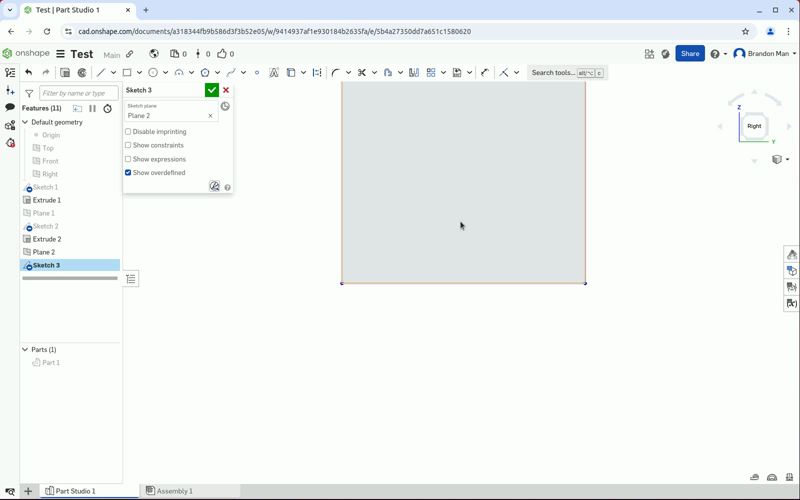
click(460, 221)
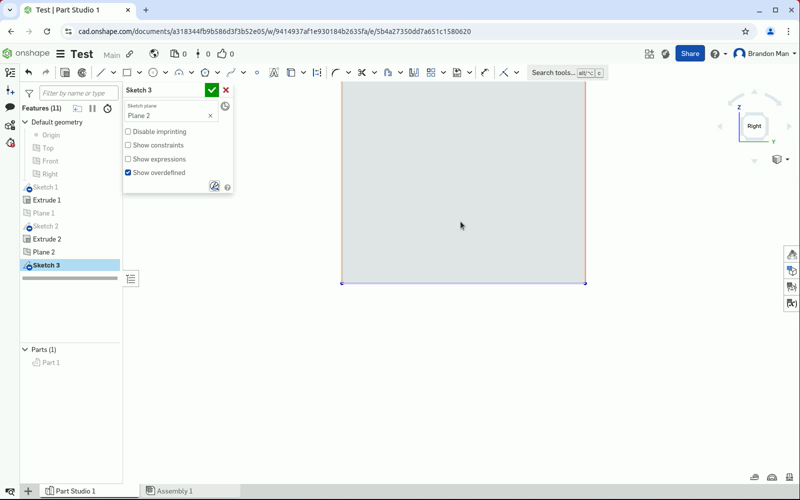
scroll(-6)
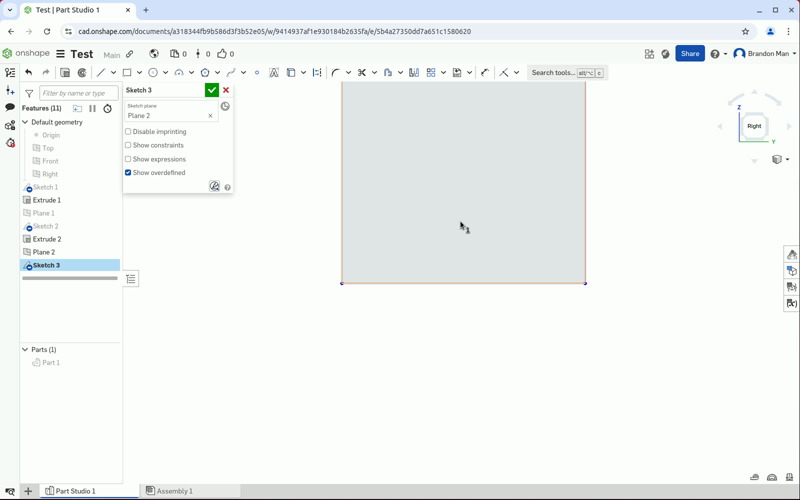
scroll(-6)
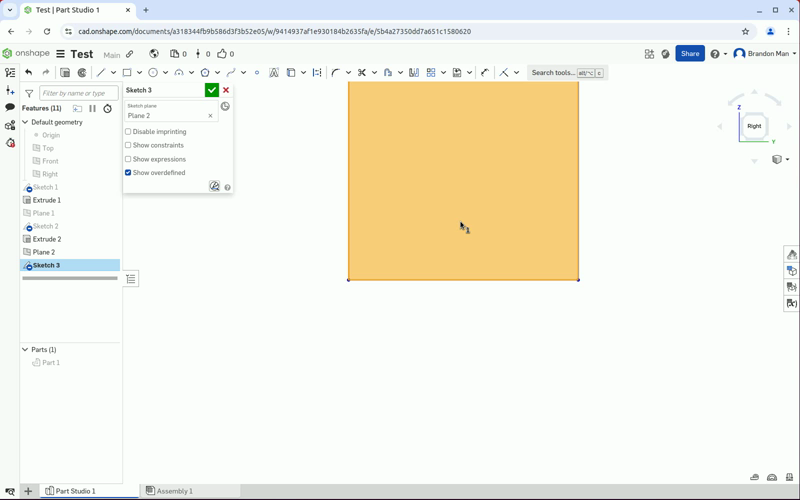
scroll(-6)
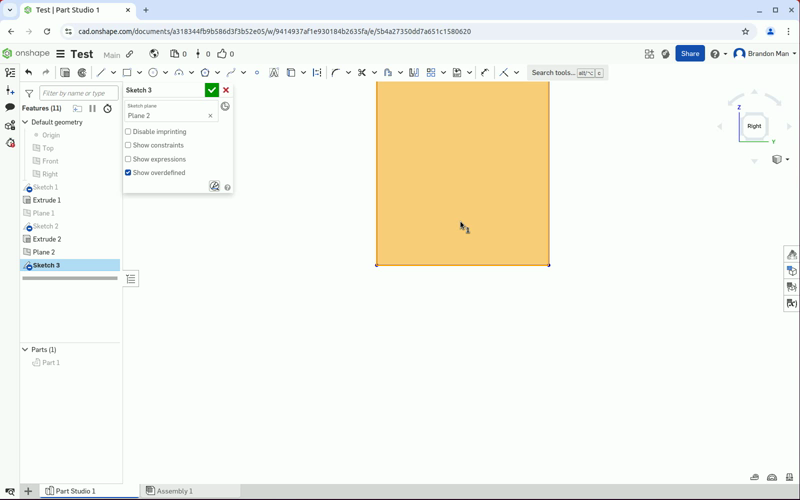
scroll(-6)
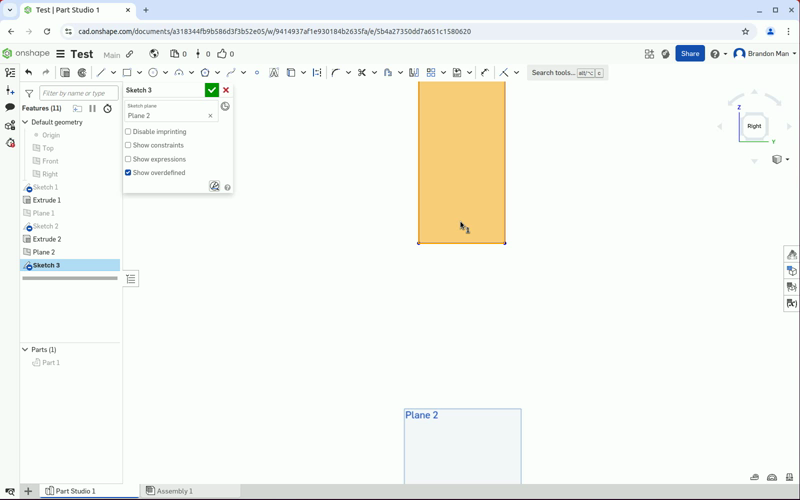
scroll(-6)
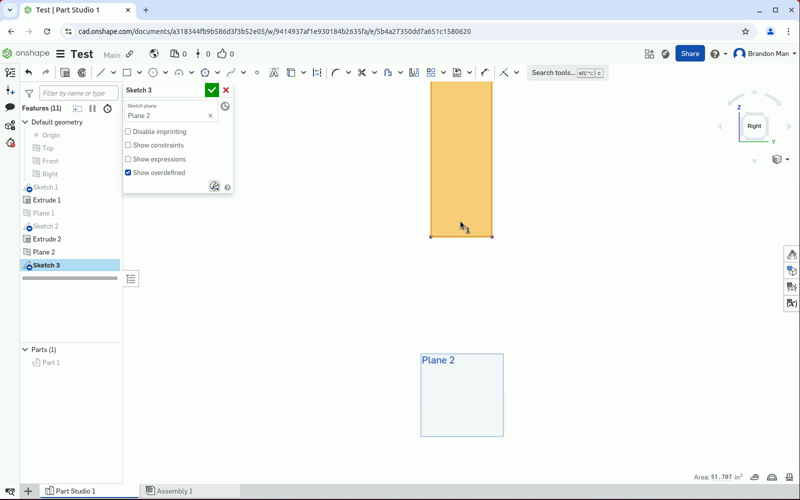
scroll(-6)
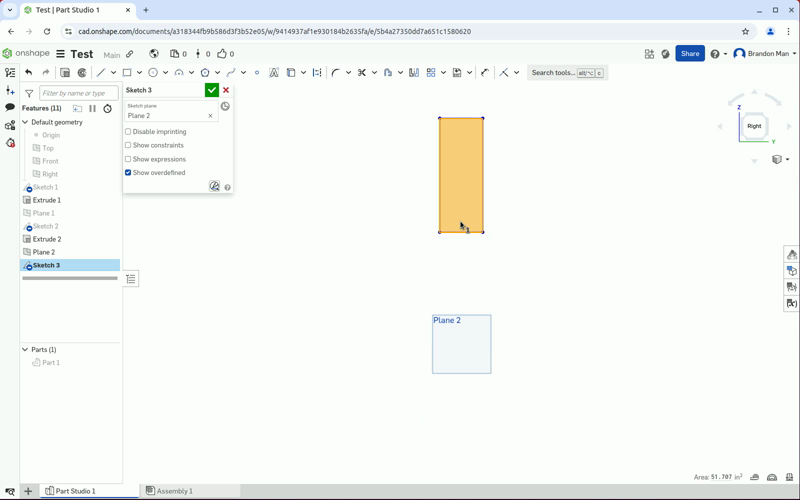
scroll(-6)
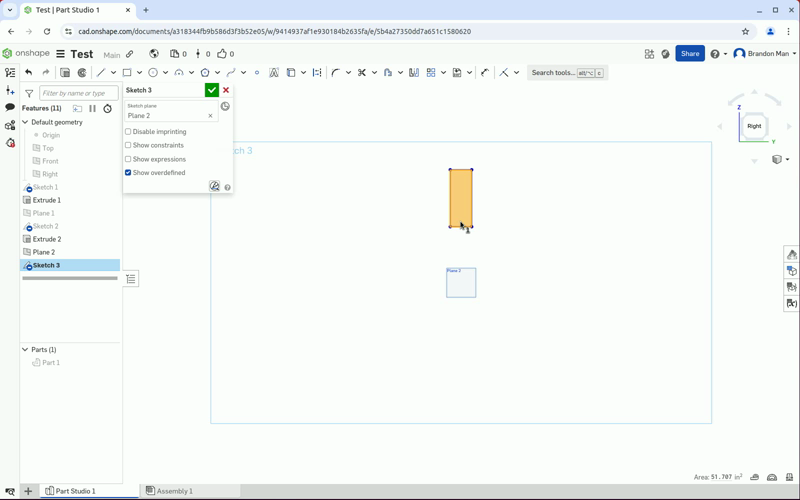
mouse_move(73, 352)
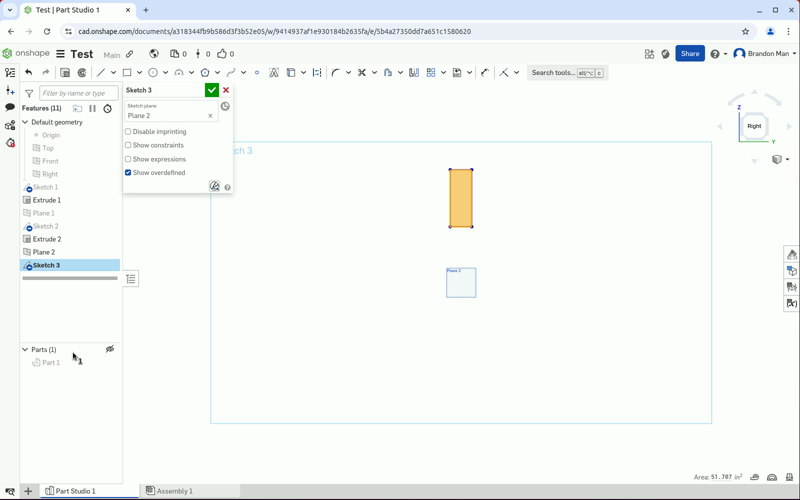
key(shift+y)
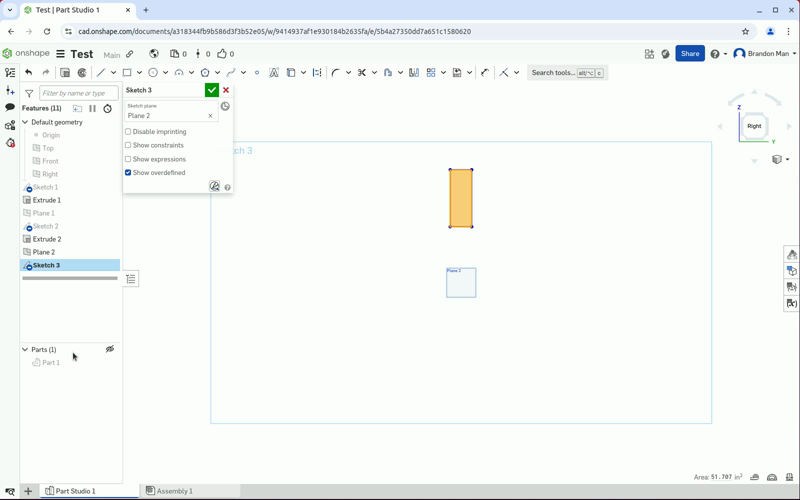
key(shift+e)
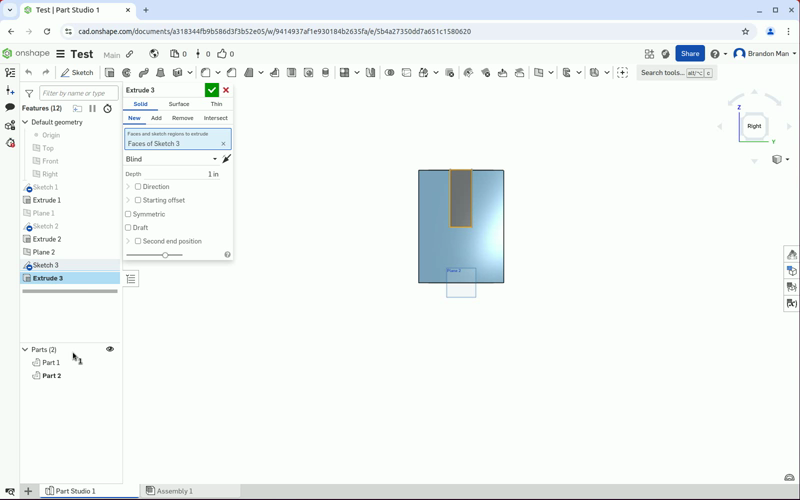
mouse_move(143, 106)
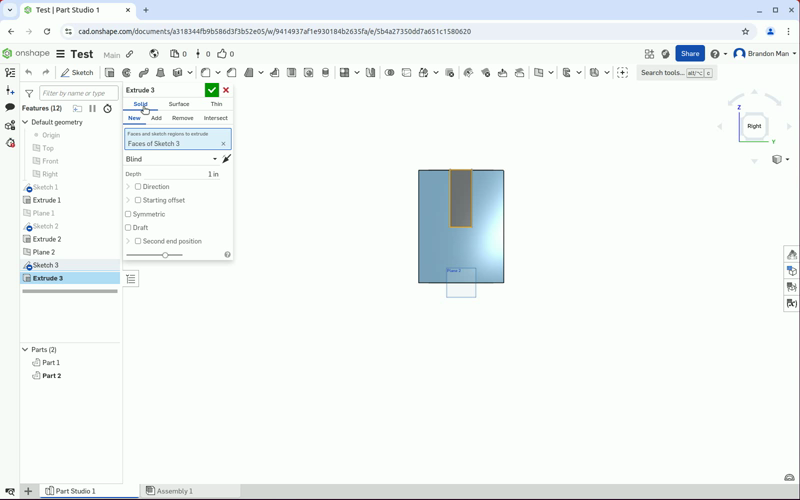
click(143, 106)
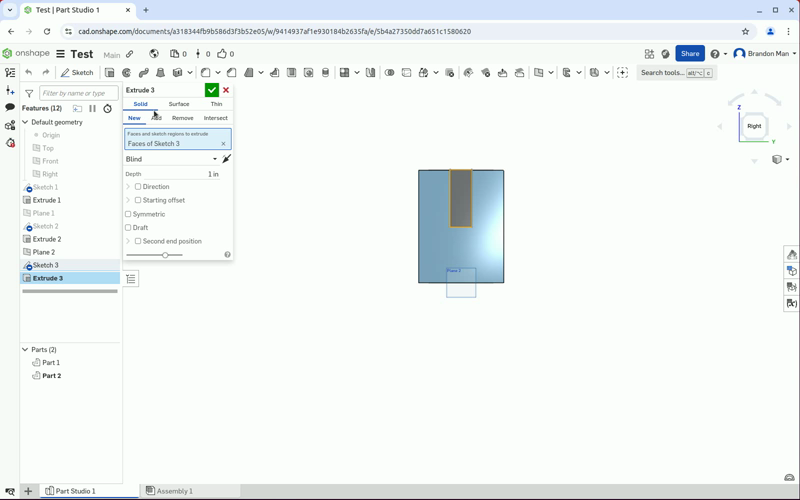
mouse_move(186, 120)
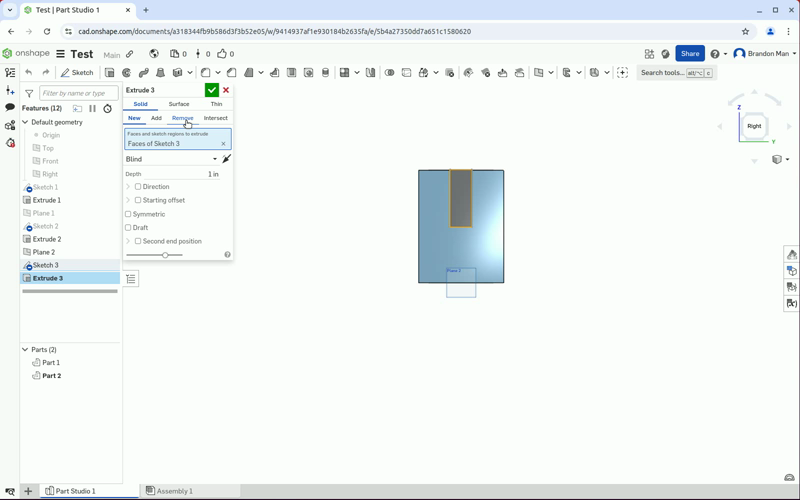
click(186, 120)
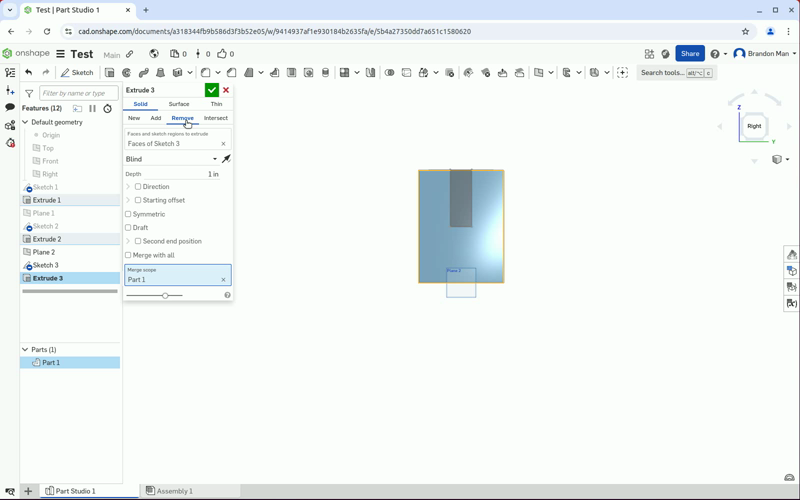
key(tab, 4)
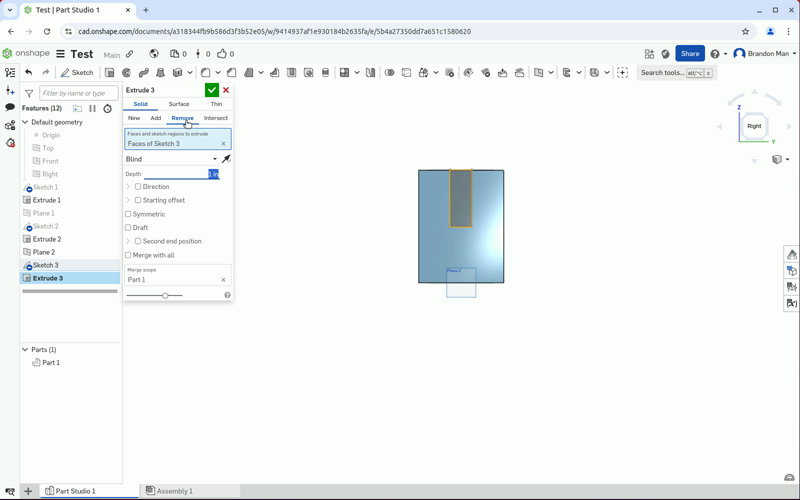
text(17.331)
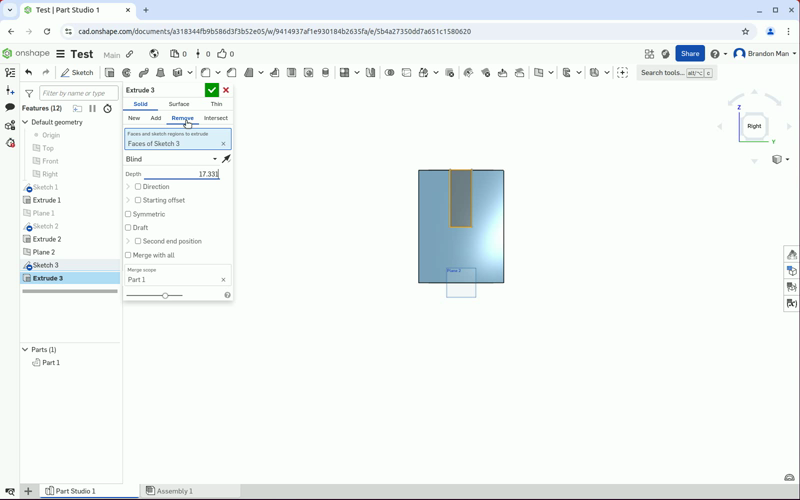
key(tab, 6)
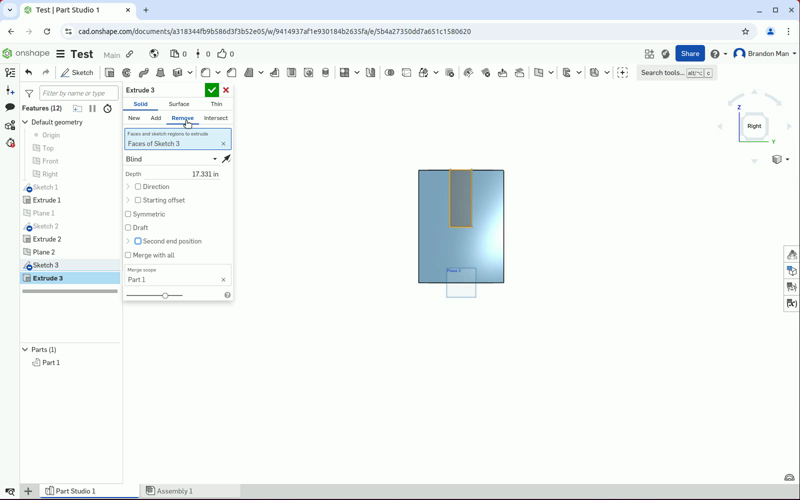
key(space)
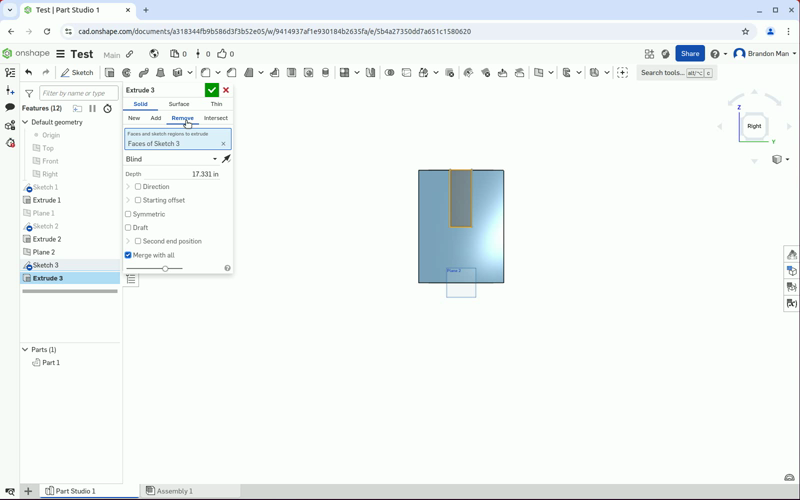
key(enter)
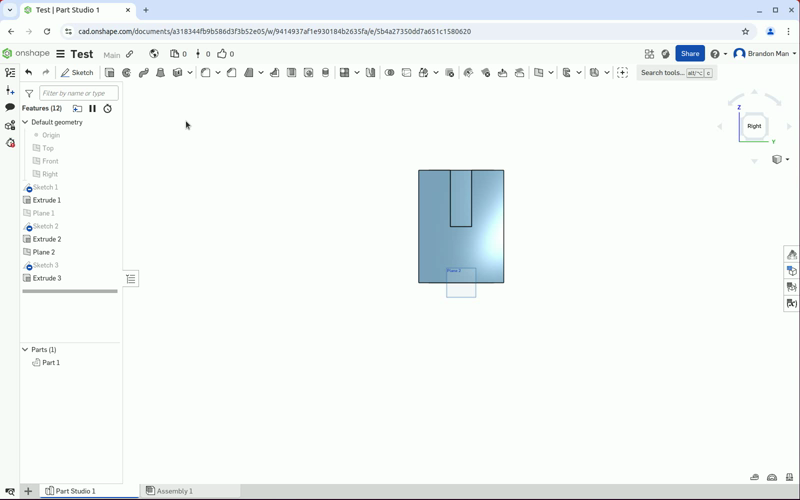
key(shift+h)
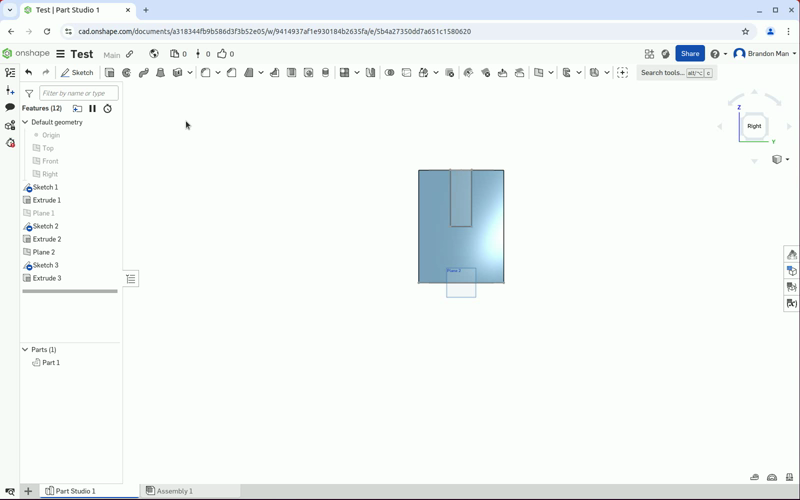
key(shift+h)
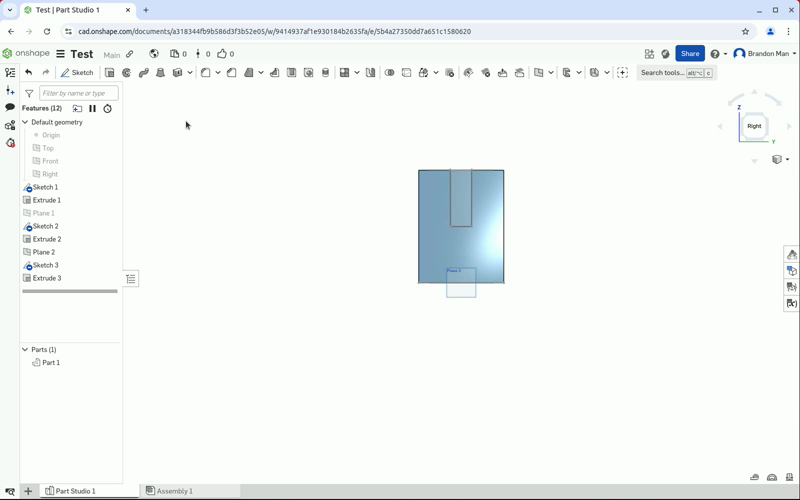
key(shift+7)
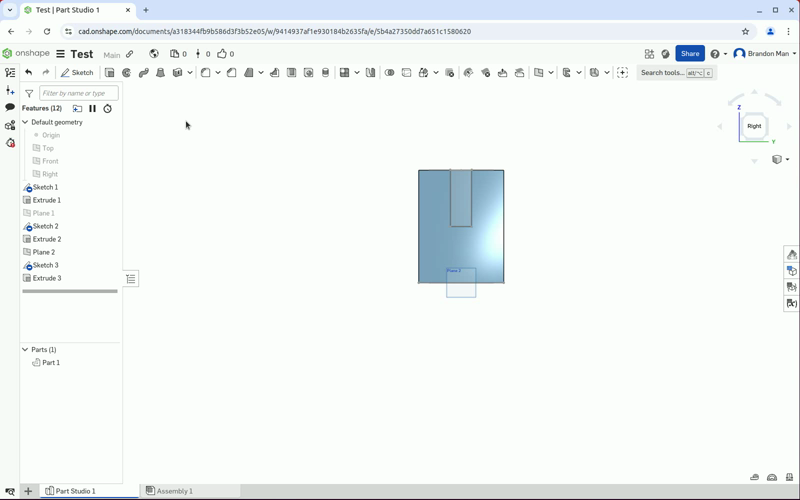
key(right, 2)
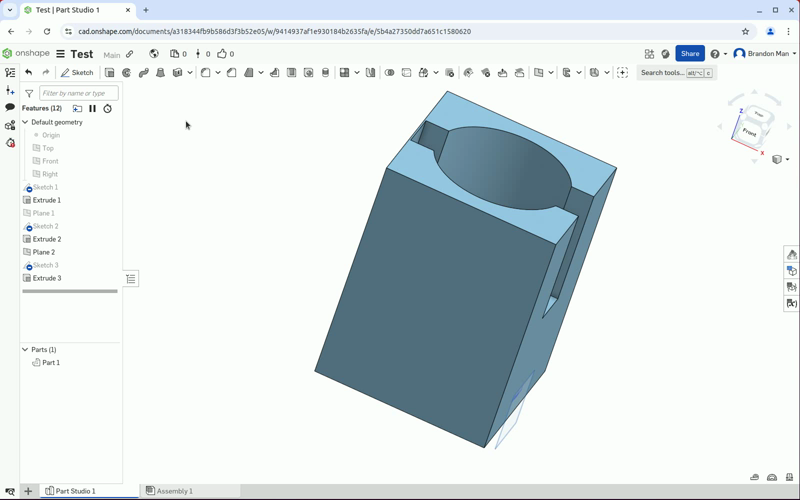
key(down, 2)
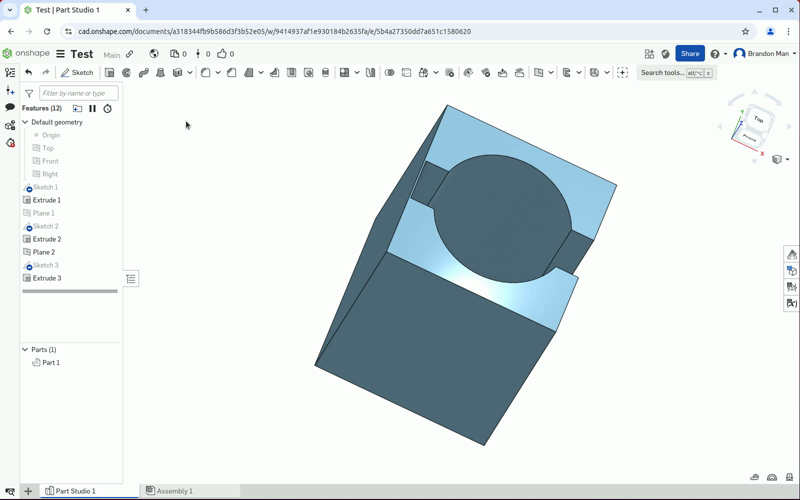
key(up, 2)
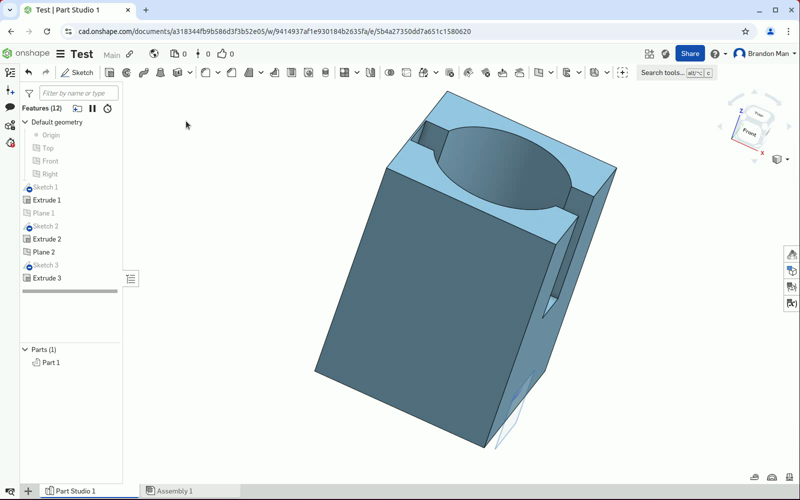
key(left, 2)
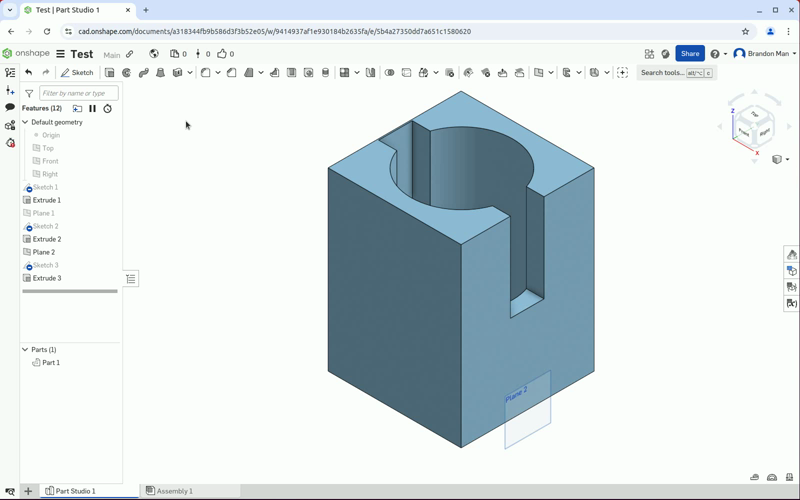
mouse_move(73, 189)
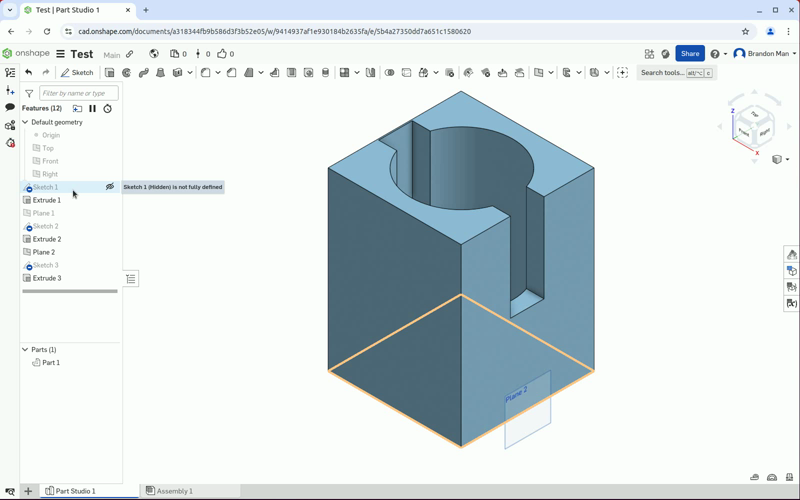
click(73, 189)